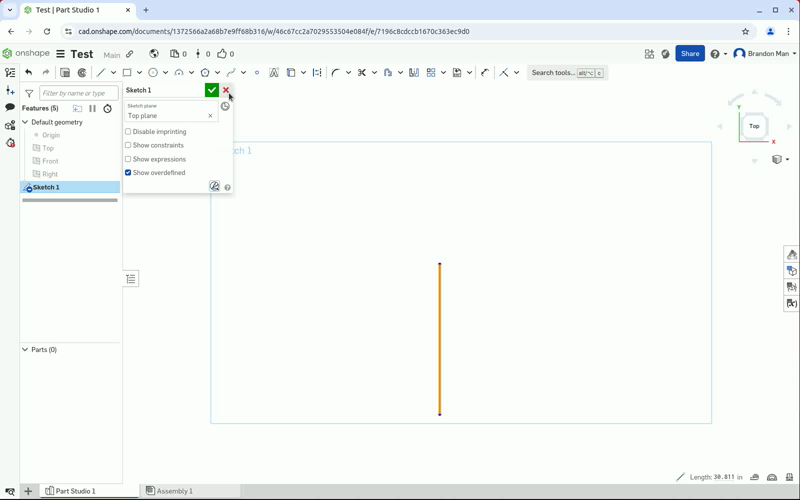
key(shift+h)
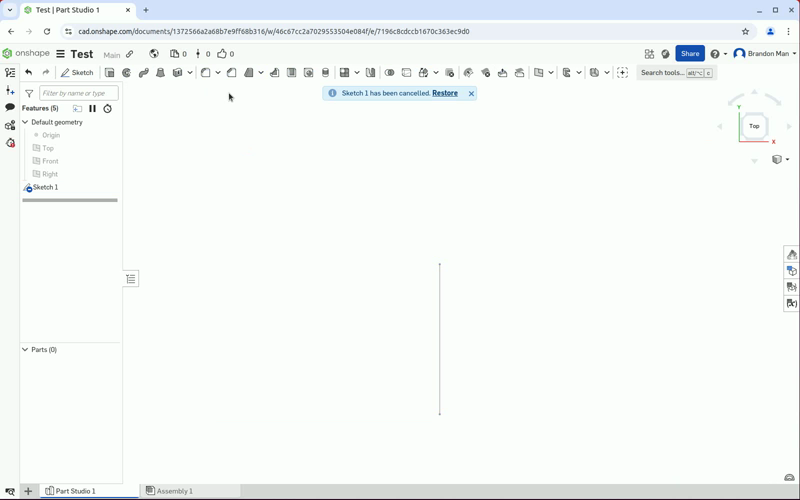
key(shift+s)
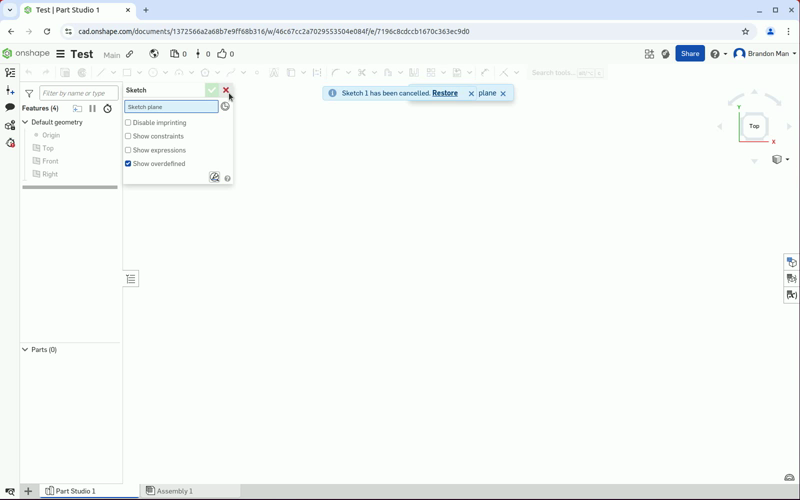
mouse_move(73, 150)
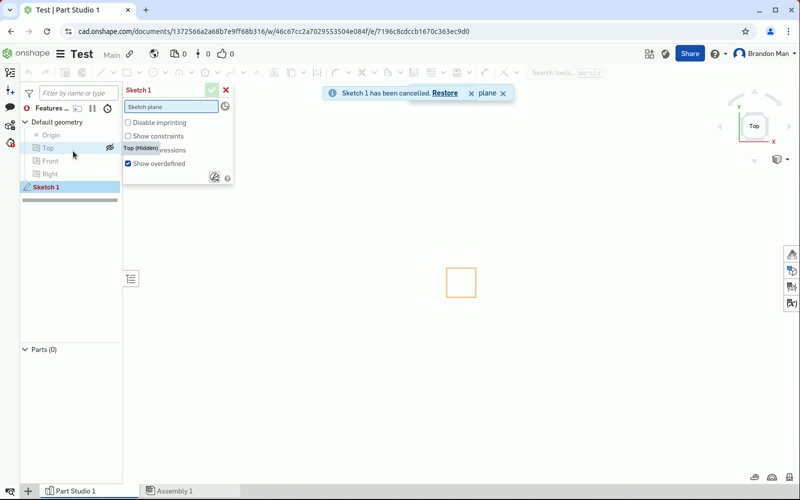
click(73, 150)
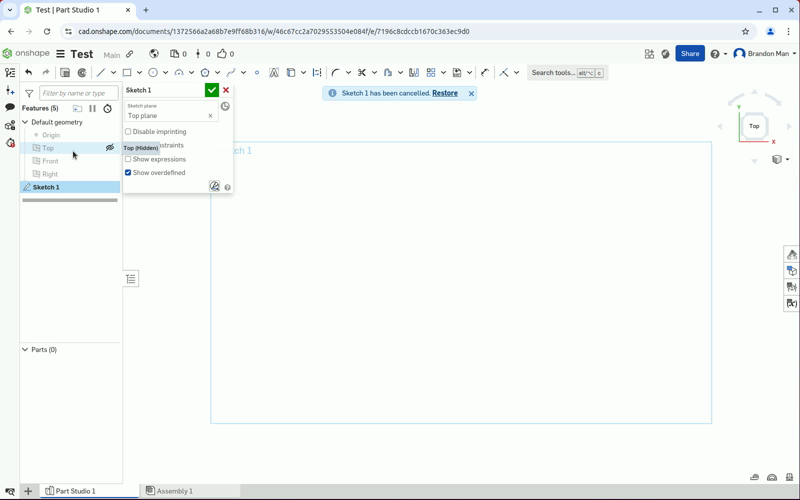
mouse_move(73, 352)
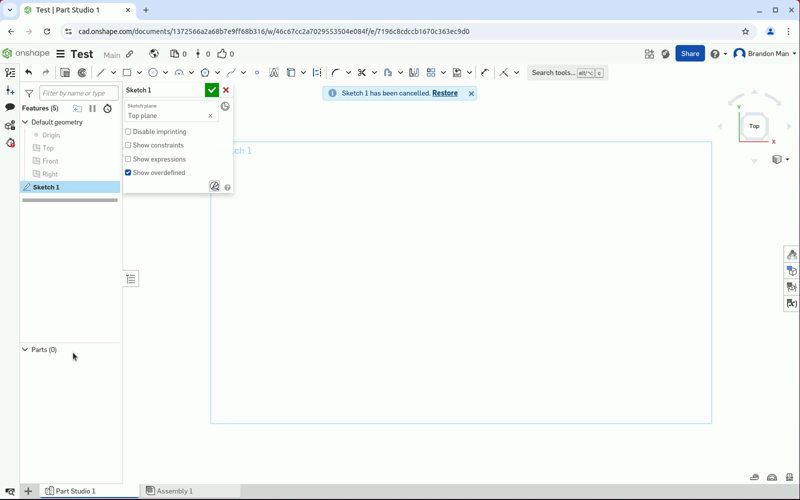
key(y)
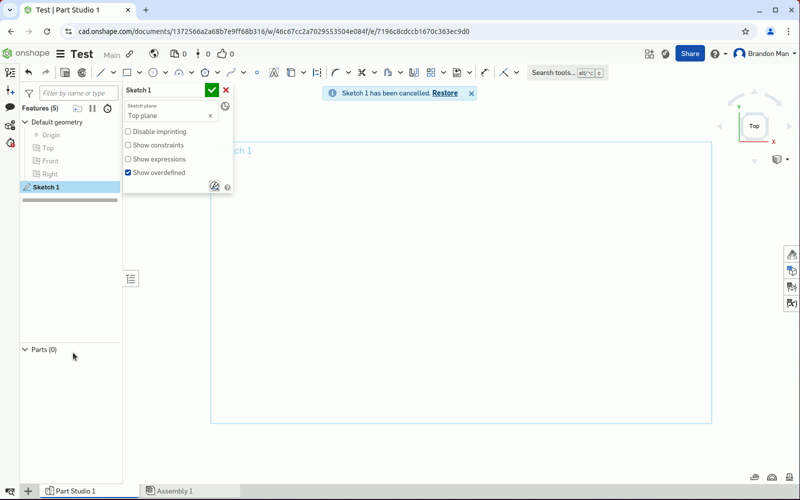
key(c)
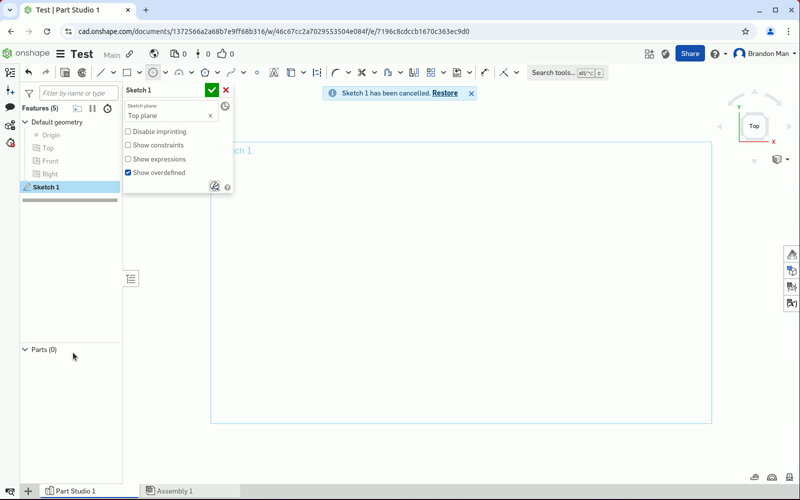
key_down(shift)
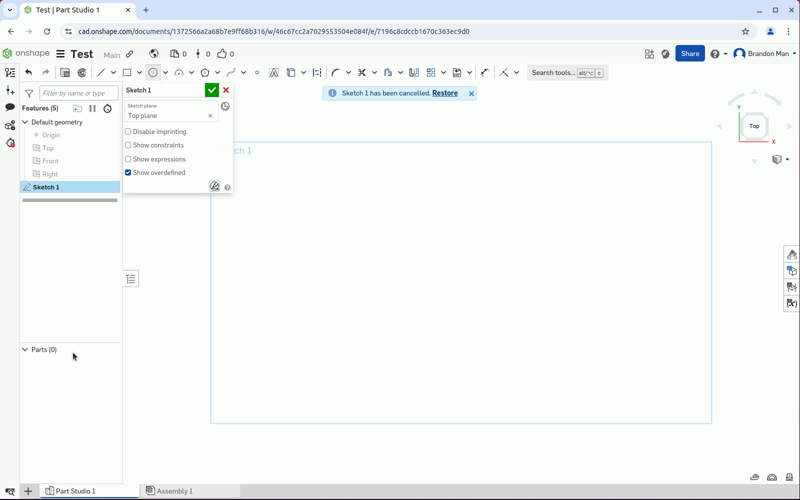
mouse_move(461, 282)
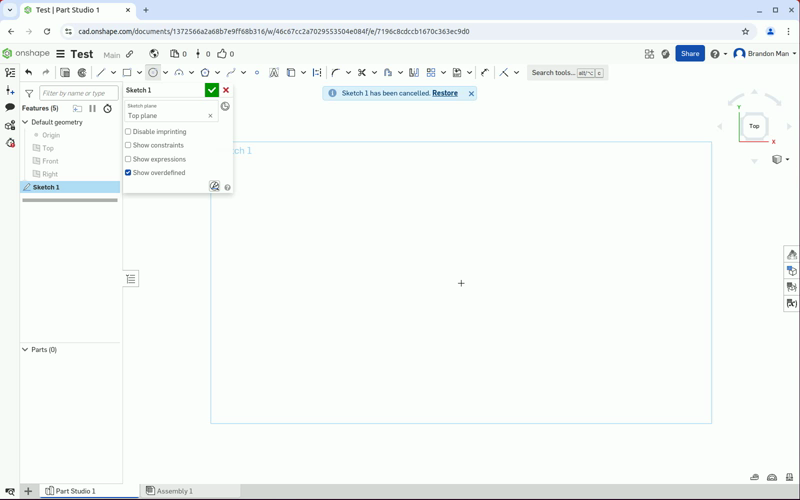
click(461, 282)
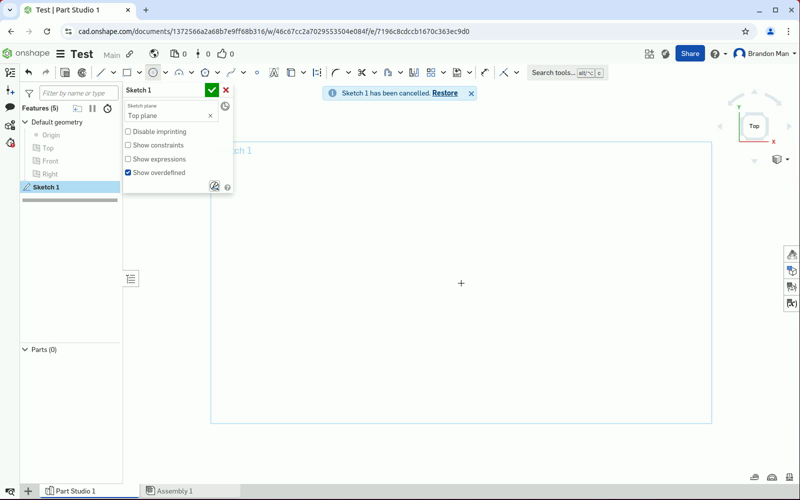
key_up(shift)
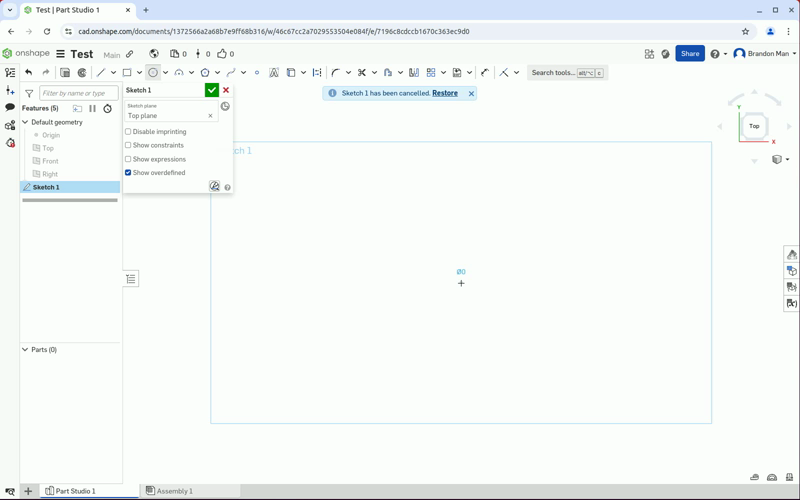
mouse_move(479, 282)
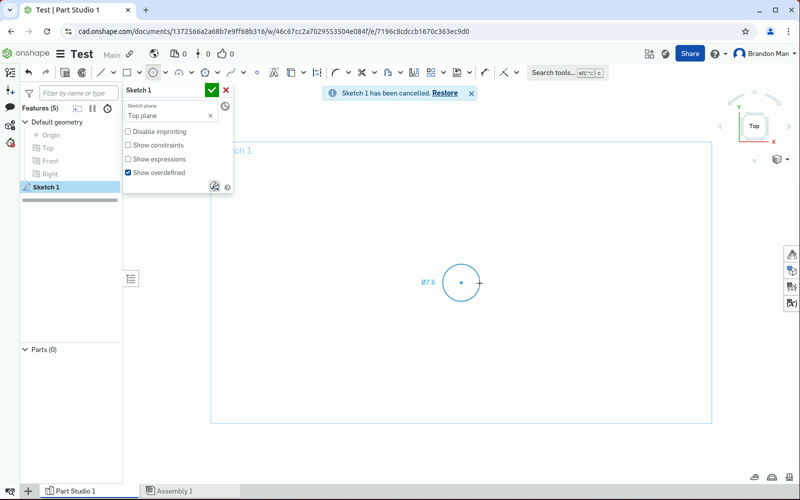
click(479, 282)
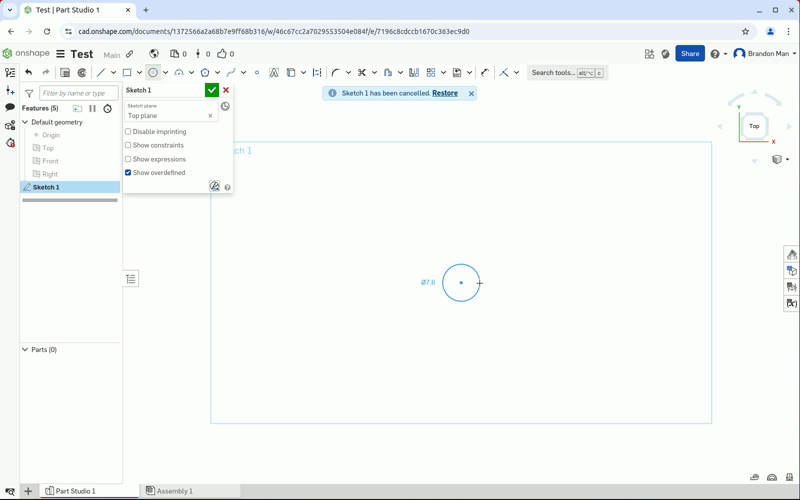
key(esc)
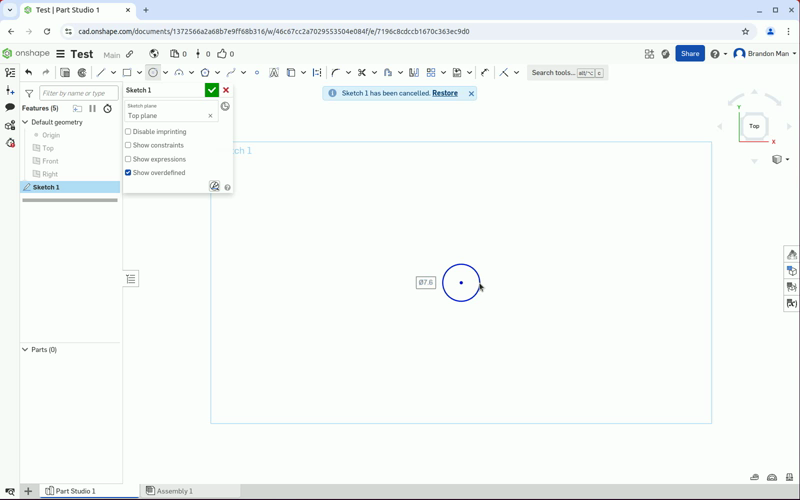
mouse_move(452, 271)
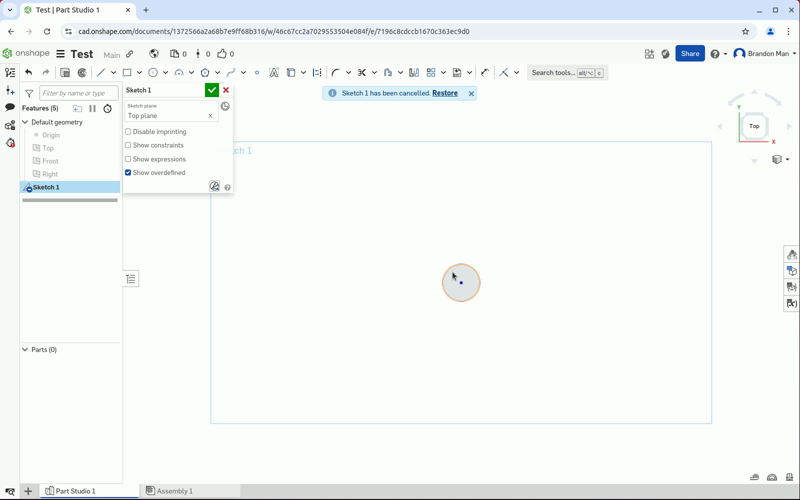
scroll(6)
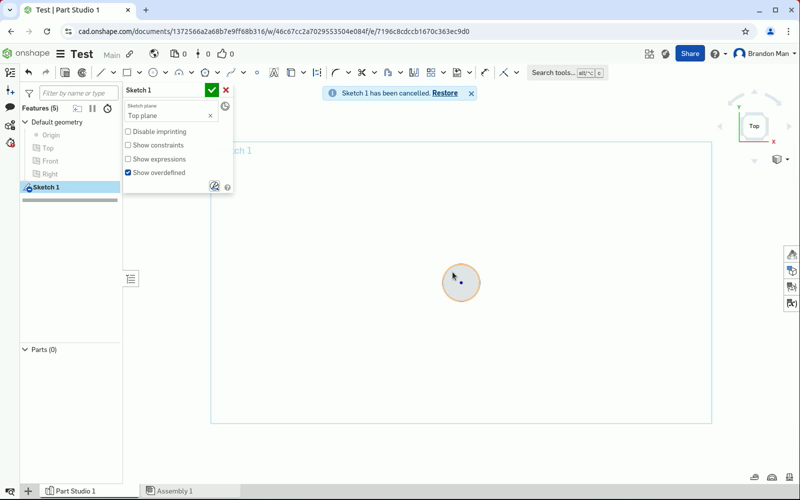
scroll(6)
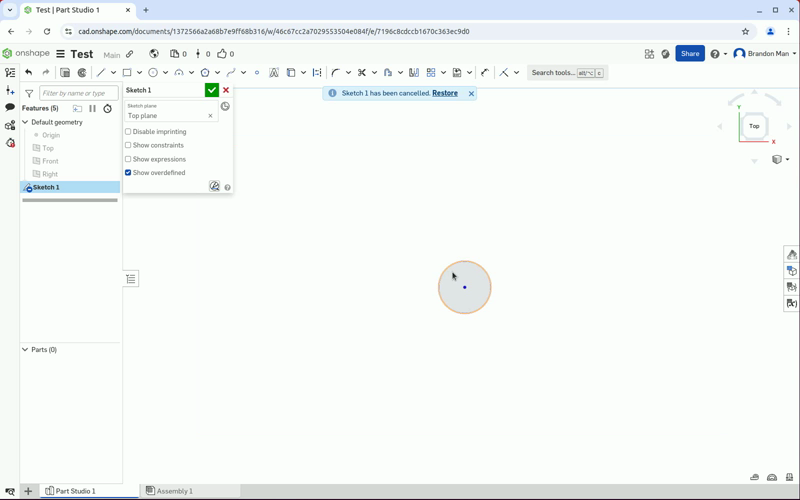
scroll(6)
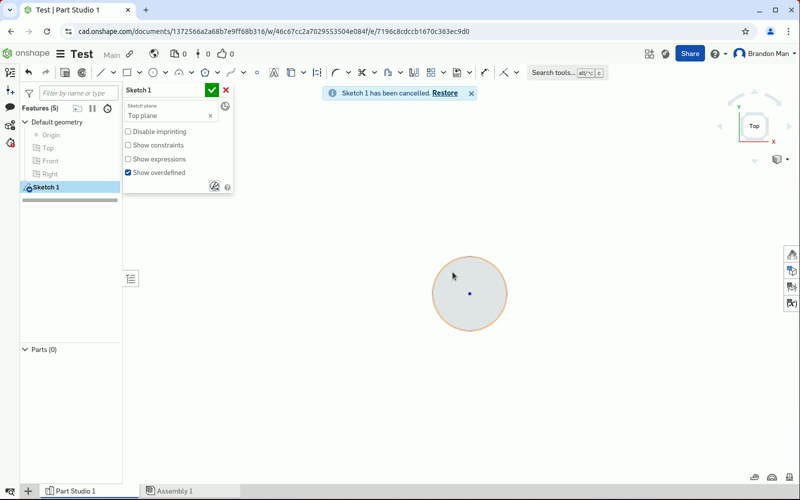
scroll(6)
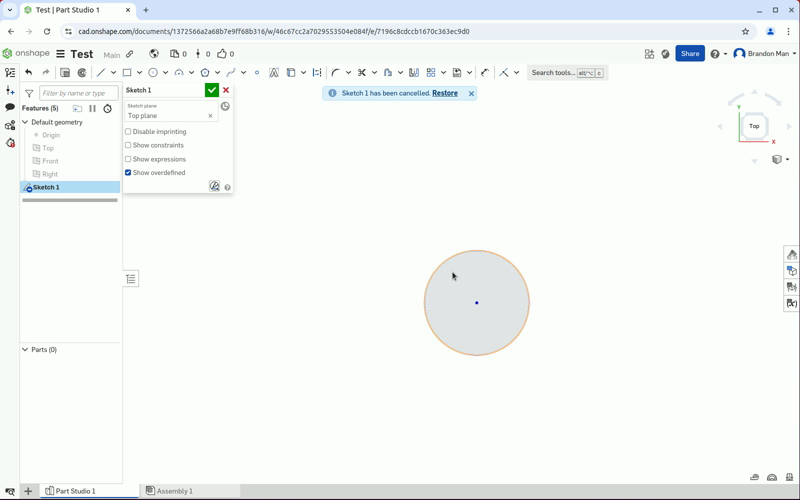
scroll(6)
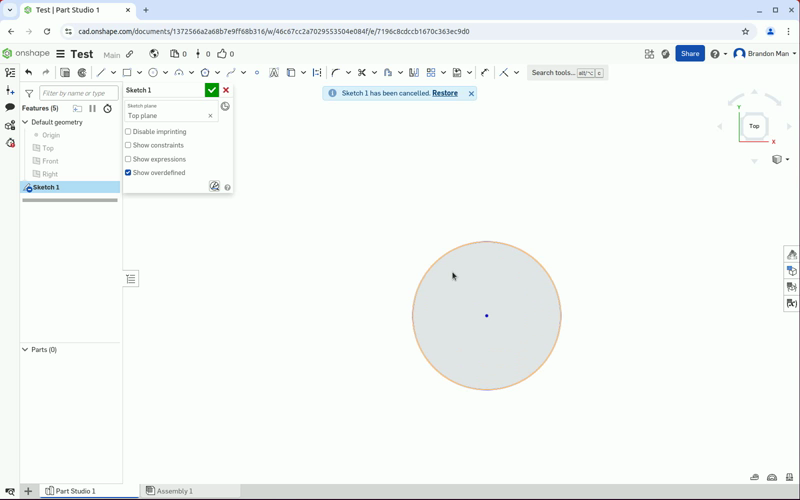
scroll(6)
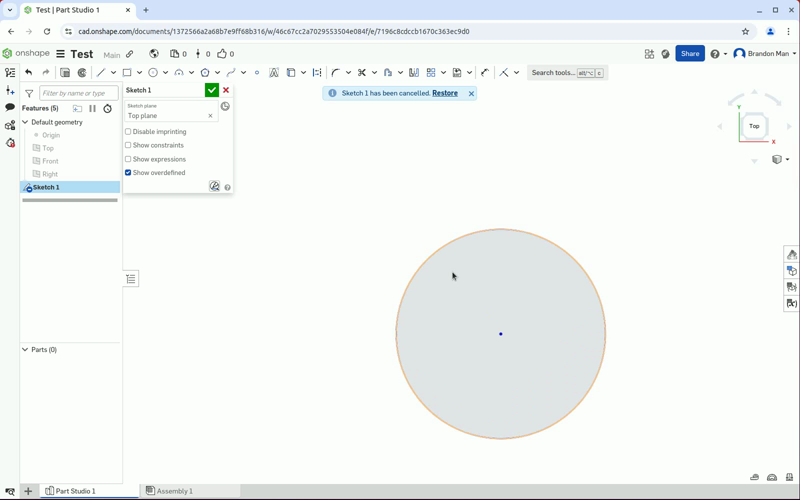
scroll(6)
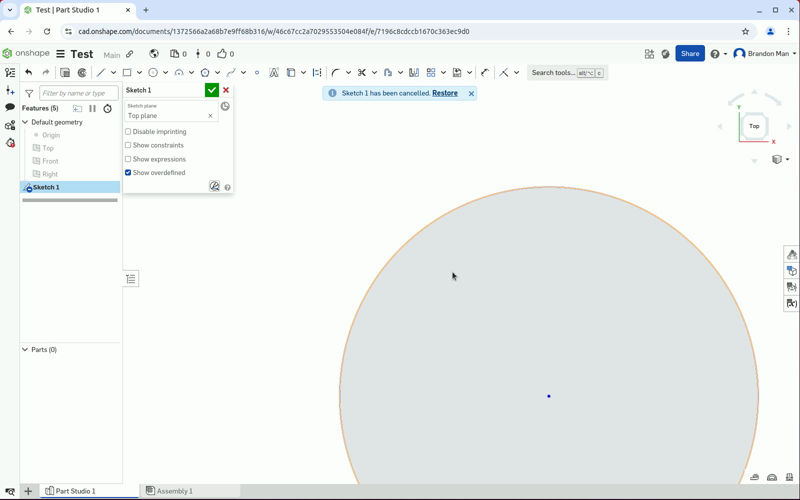
click(452, 271)
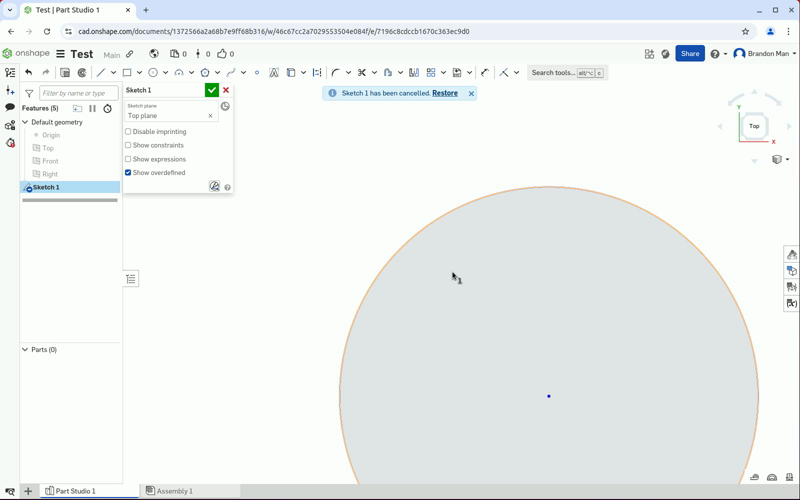
scroll(-6)
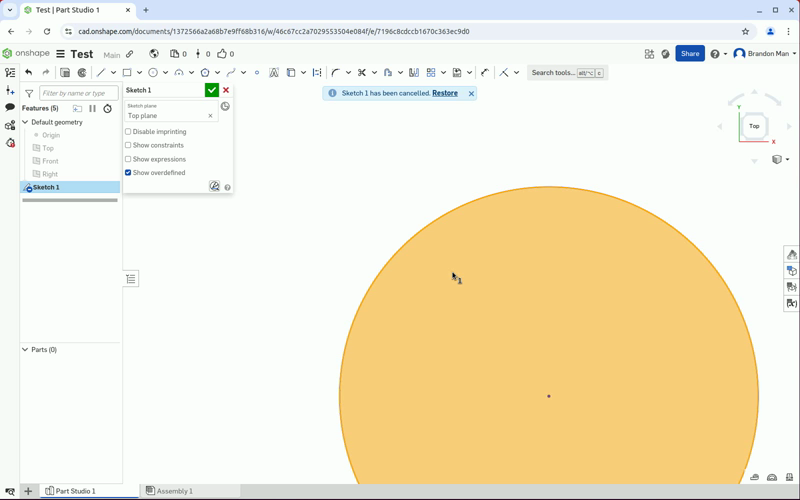
scroll(-6)
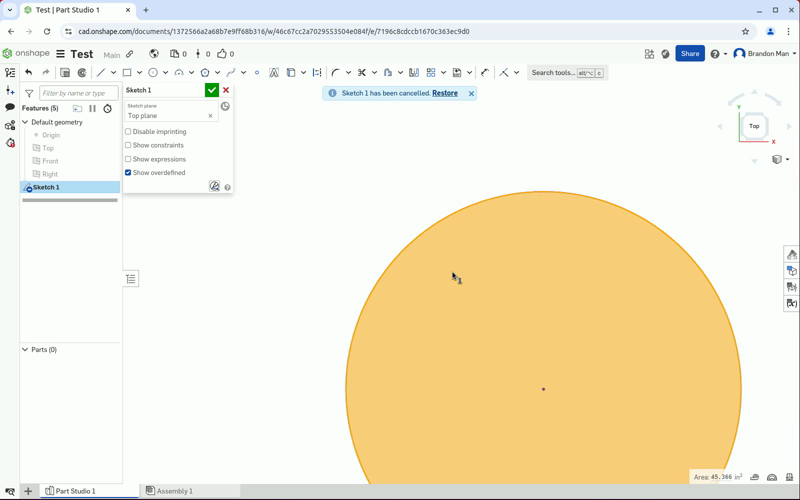
scroll(-6)
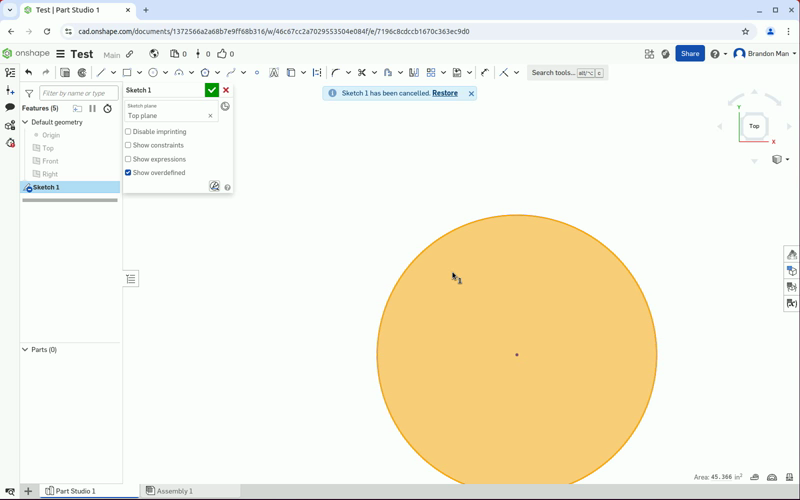
scroll(-6)
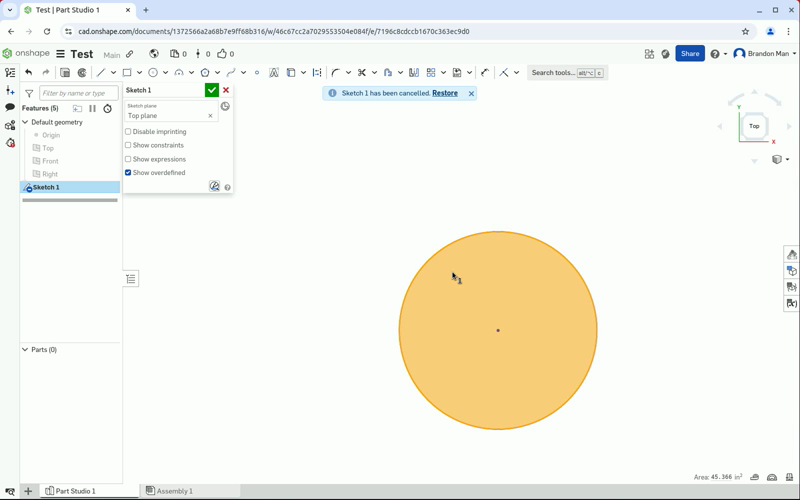
scroll(-6)
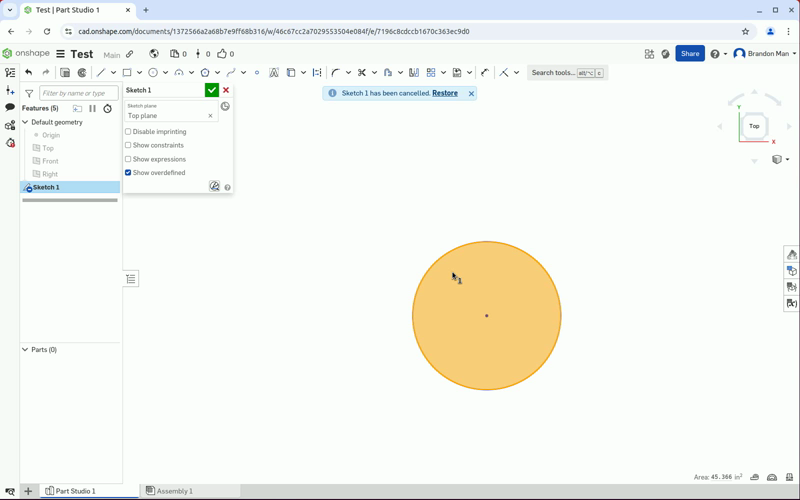
scroll(-6)
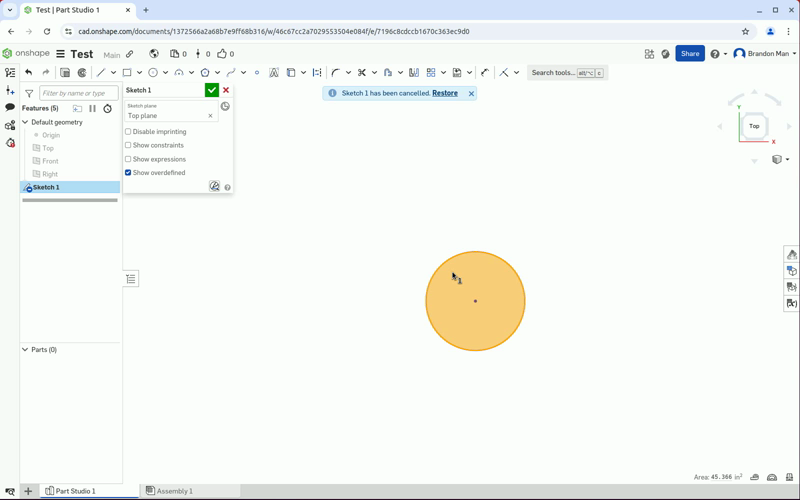
scroll(-6)
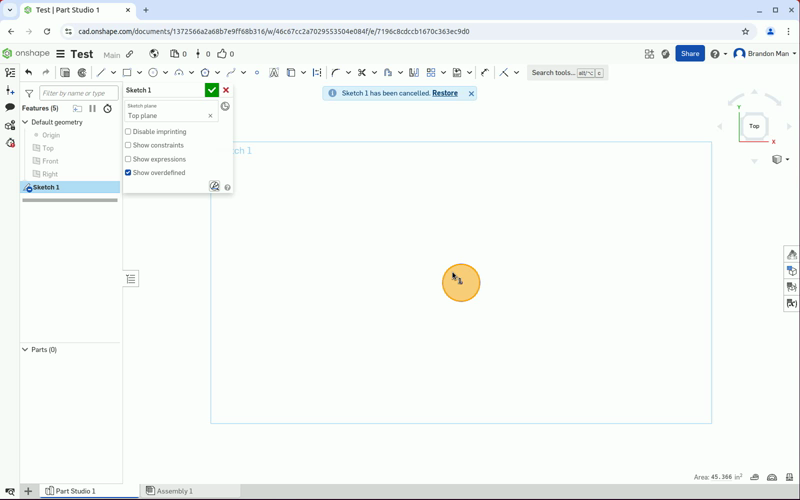
mouse_move(73, 352)
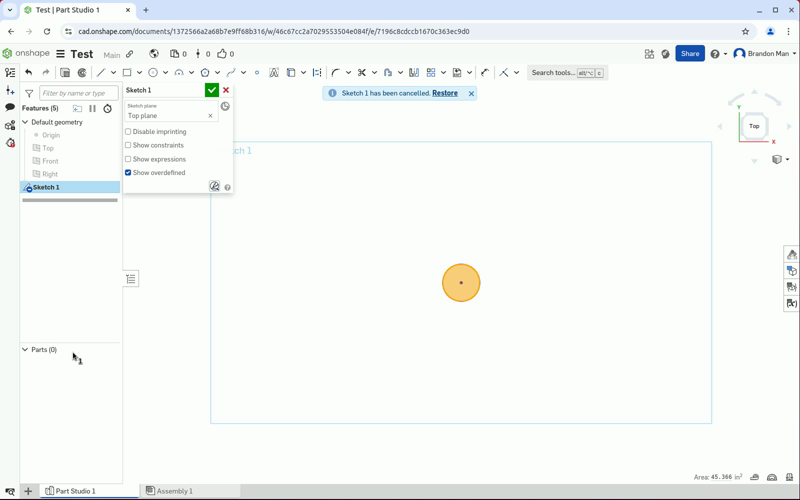
key(shift+y)
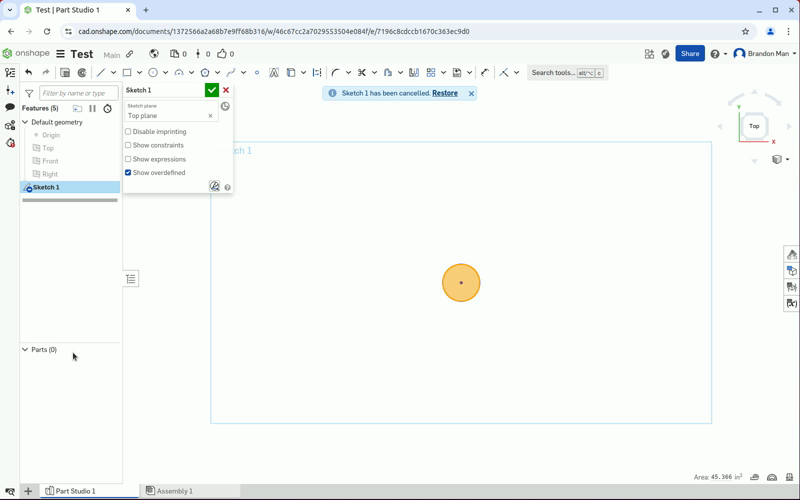
key(shift+e)
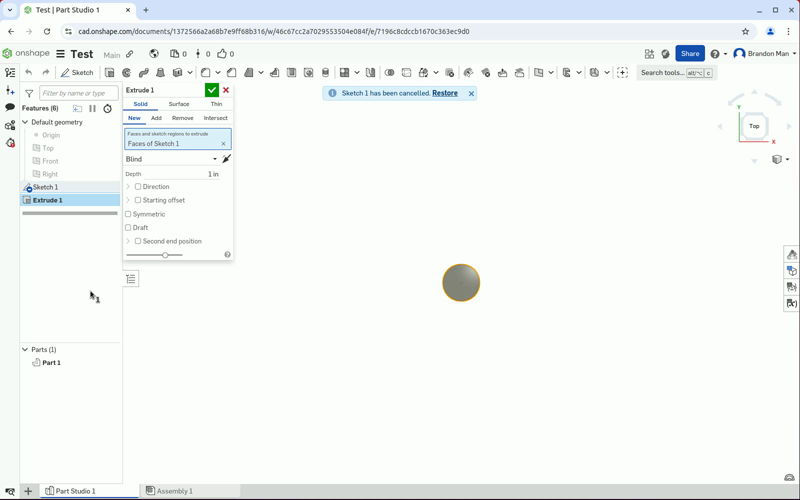
mouse_move(143, 106)
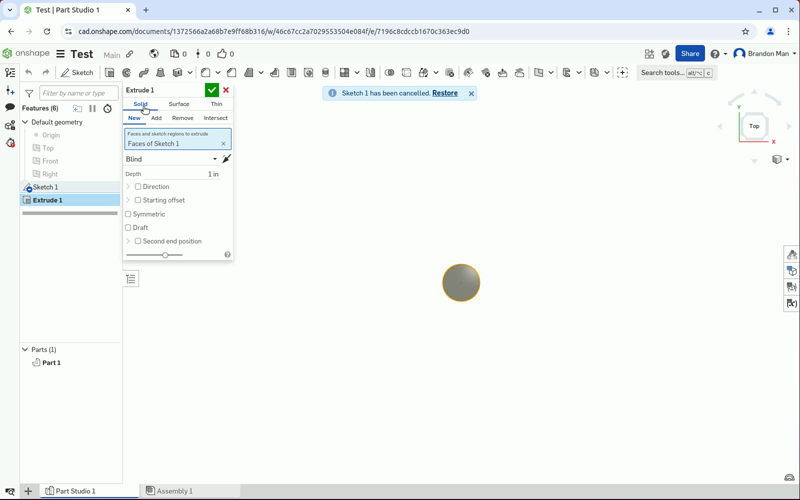
click(143, 106)
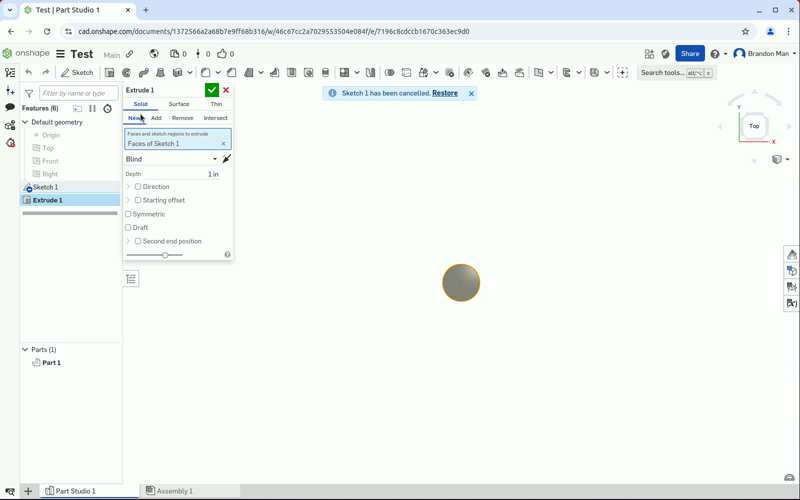
mouse_move(137, 120)
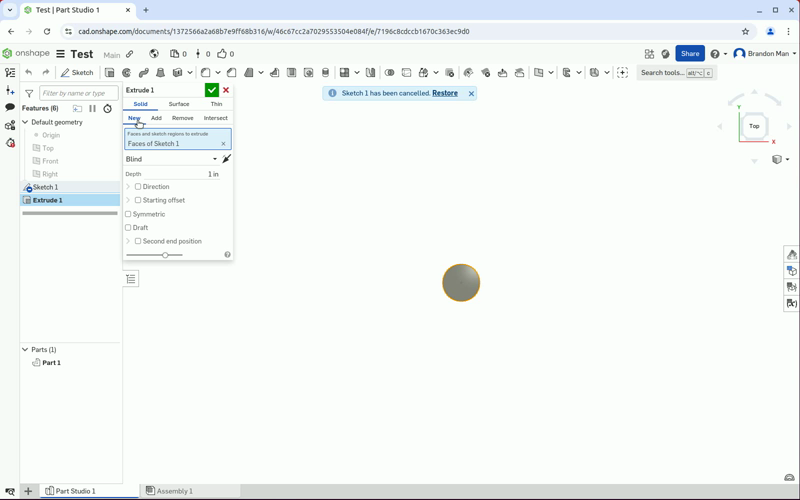
click(137, 120)
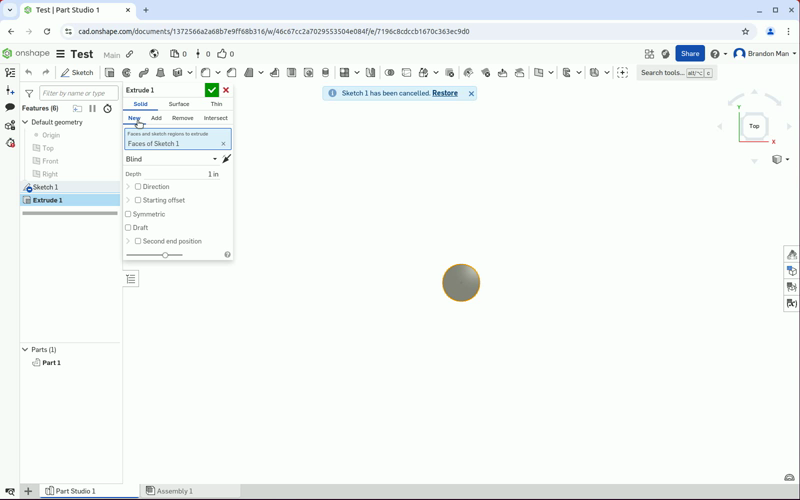
key(tab, 4)
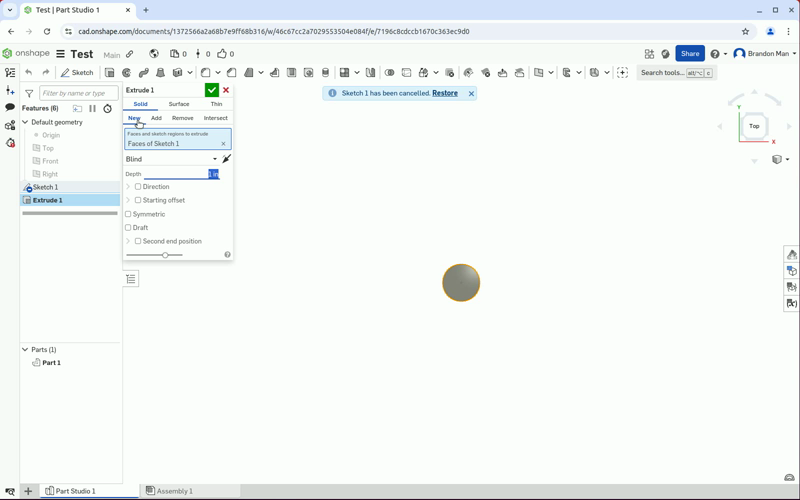
text(23.108)
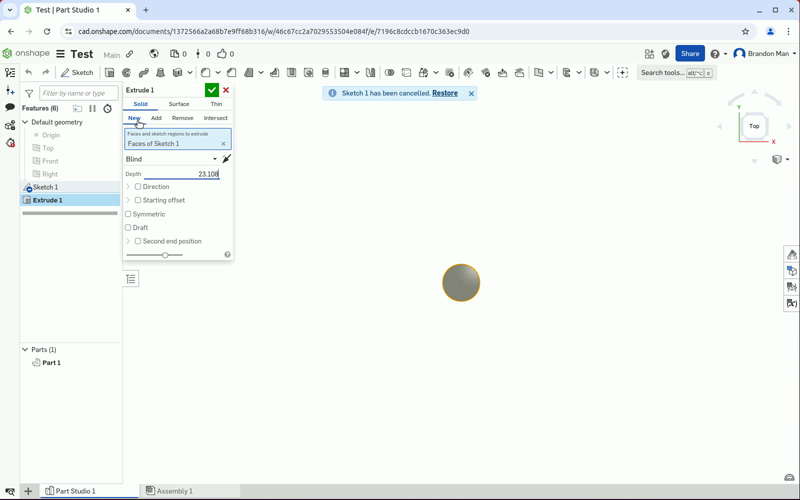
key(enter)
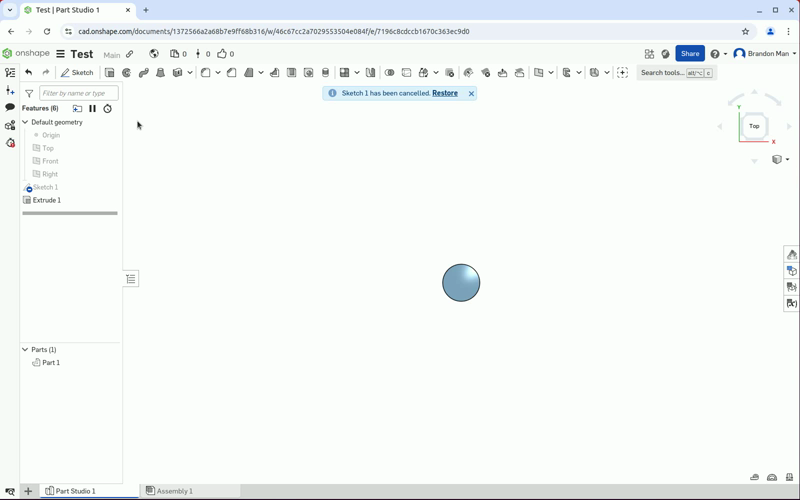
key(shift+h)
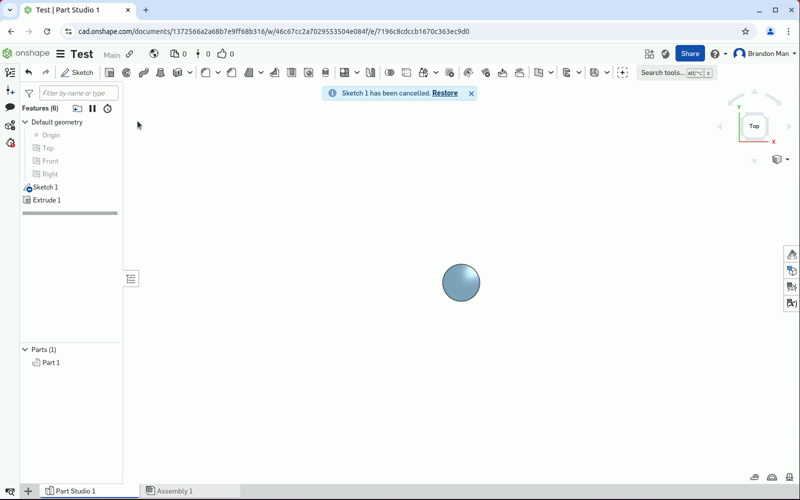
key(shift+h)
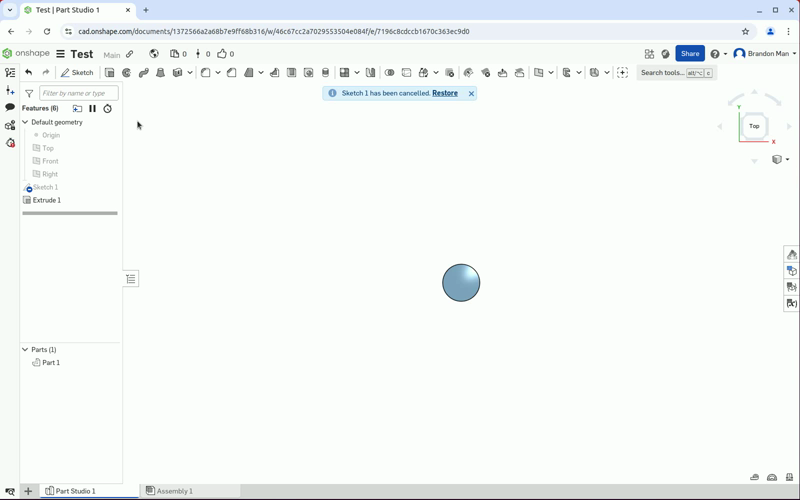
mouse_move(73, 189)
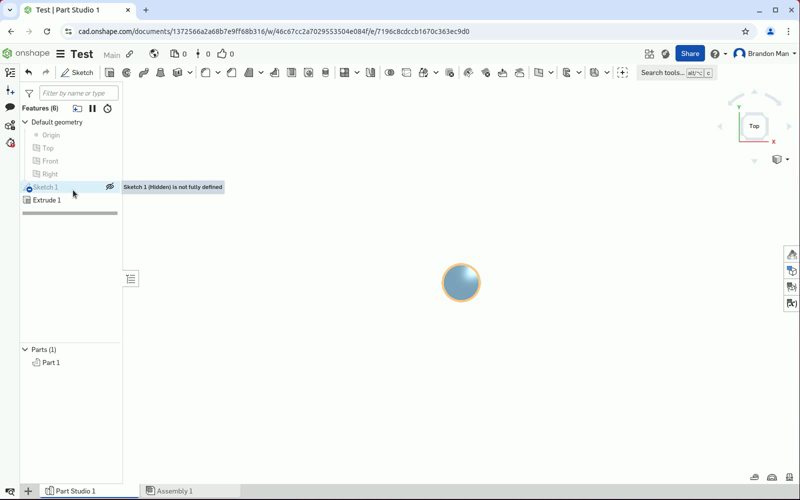
click(73, 189)
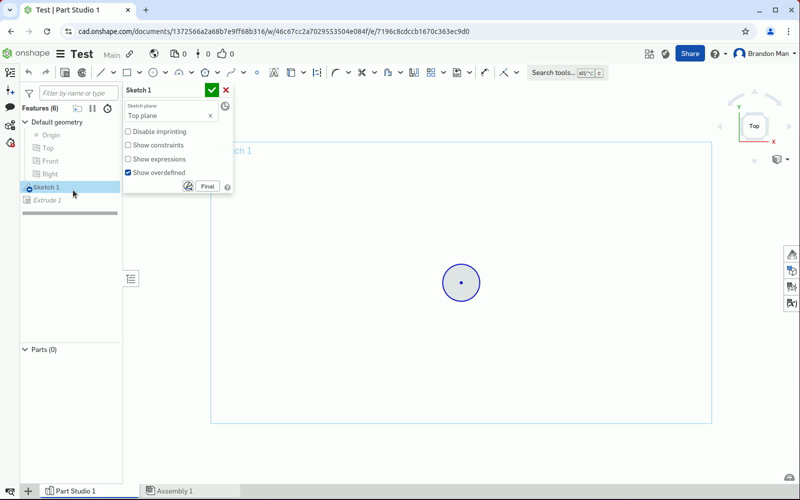
mouse_move(229, 92)
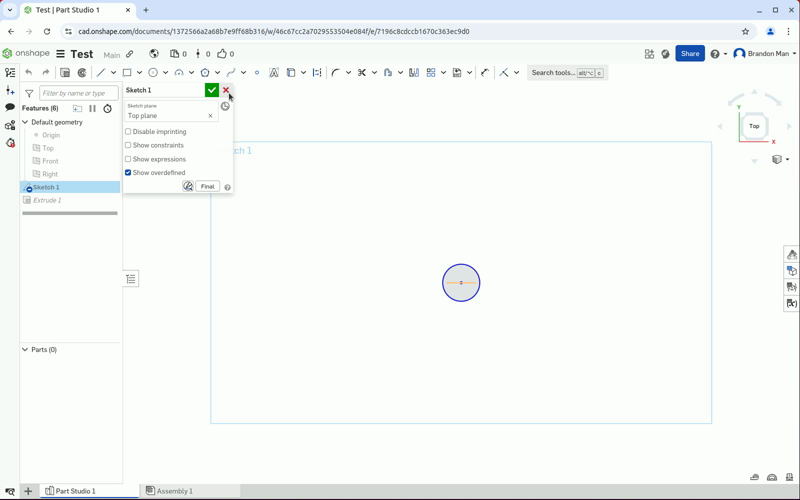
click(229, 92)
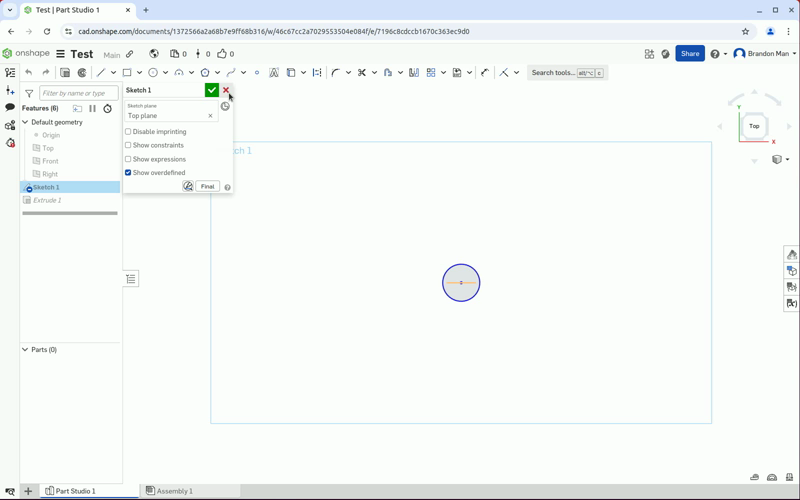
key(shift+s)
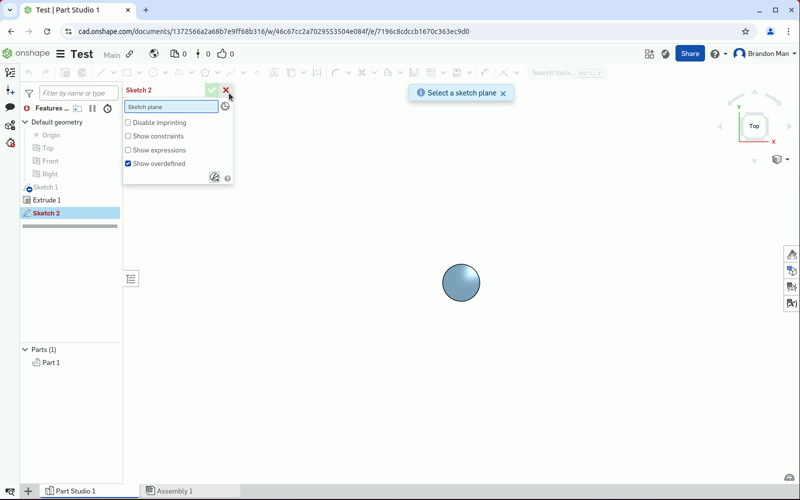
mouse_move(73, 150)
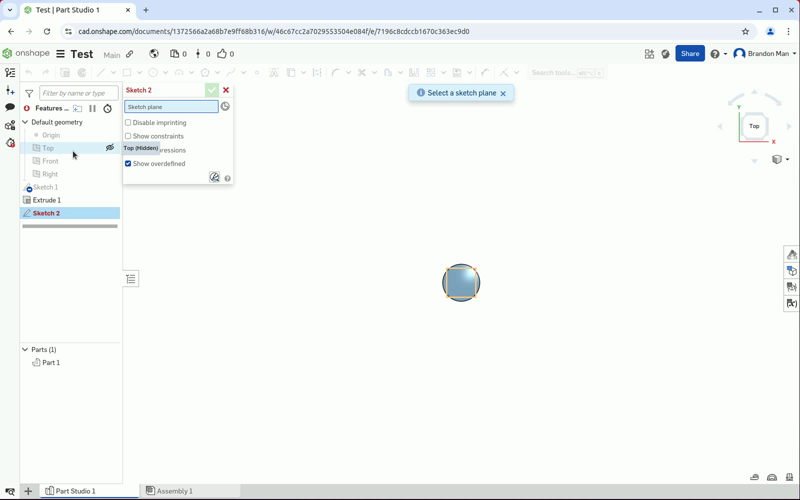
click(73, 150)
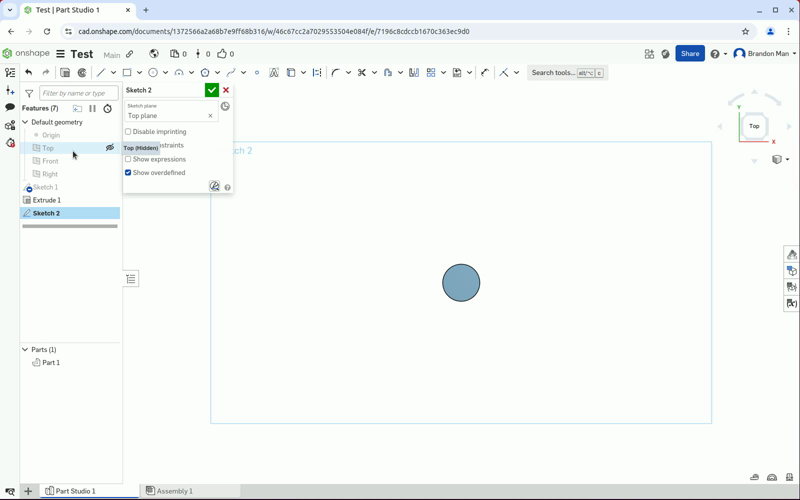
mouse_move(73, 352)
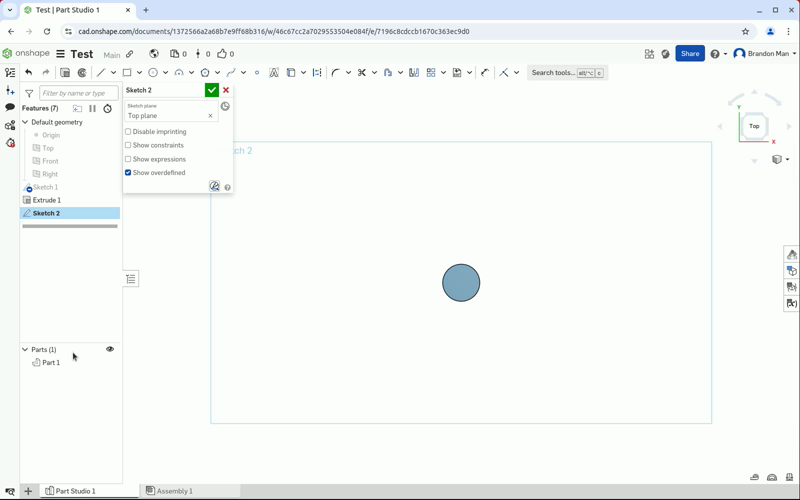
key(y)
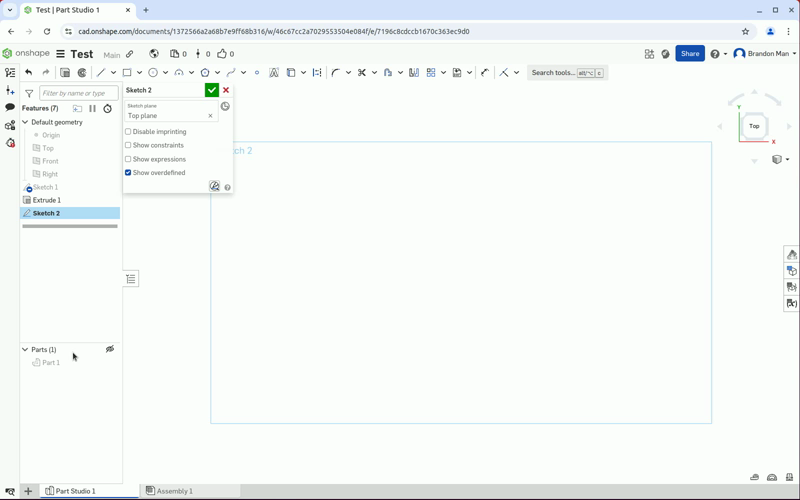
key(c)
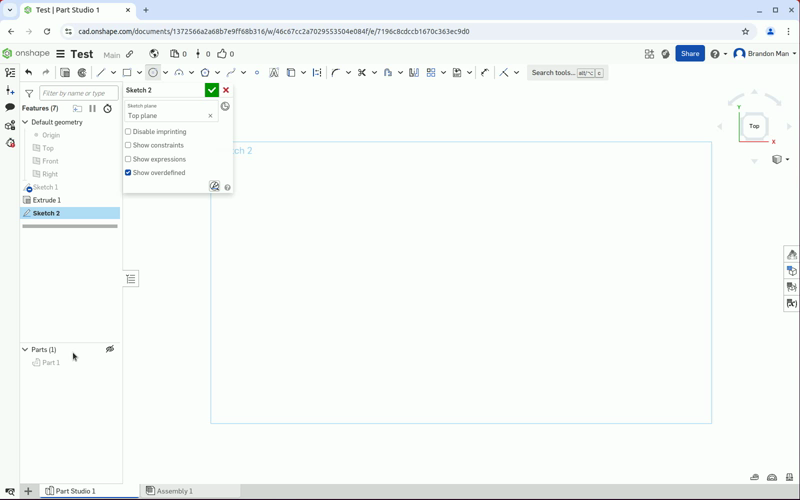
key_down(shift)
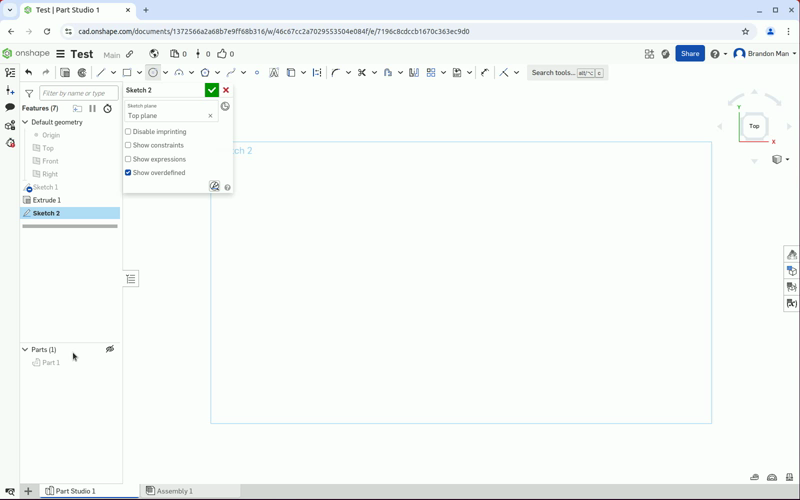
mouse_move(460, 282)
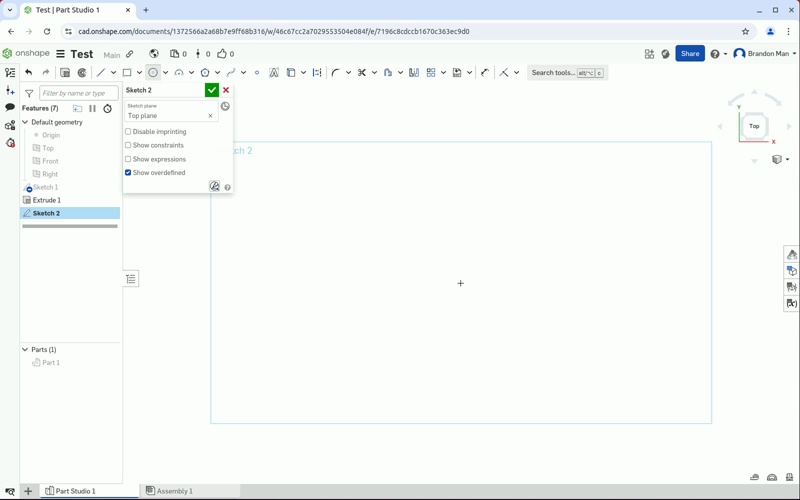
click(460, 282)
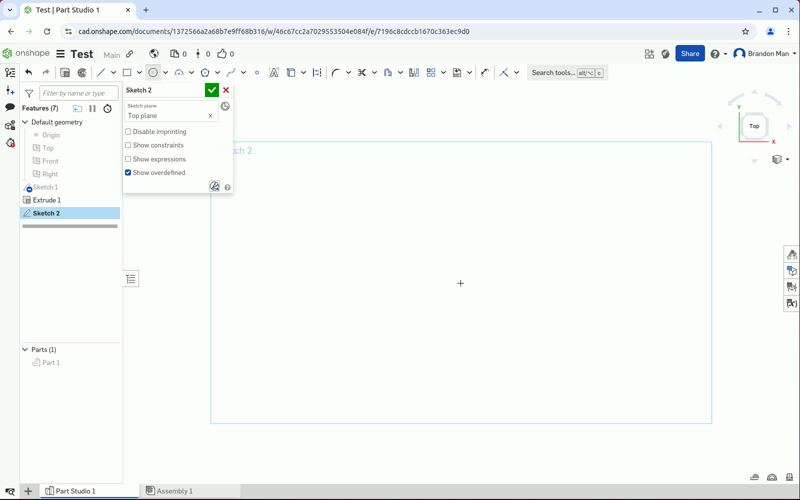
key_up(shift)
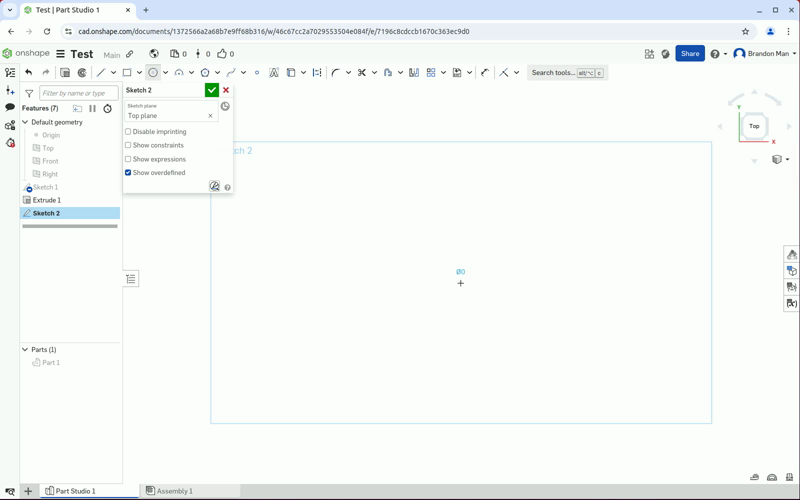
mouse_move(479, 282)
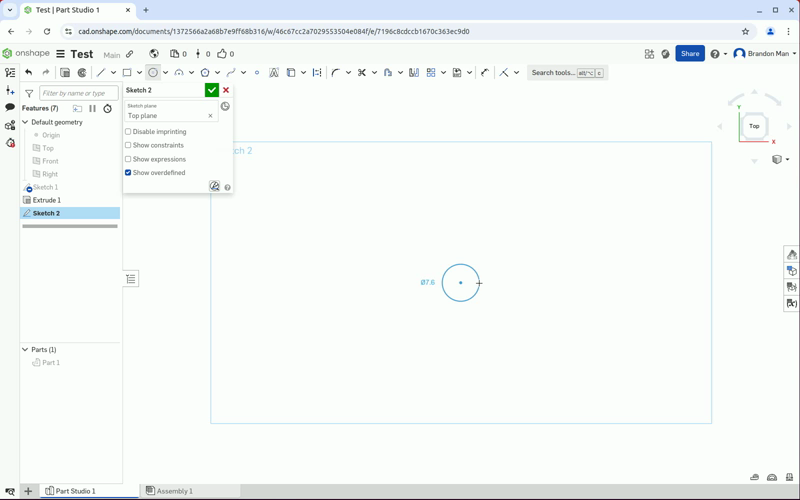
click(479, 282)
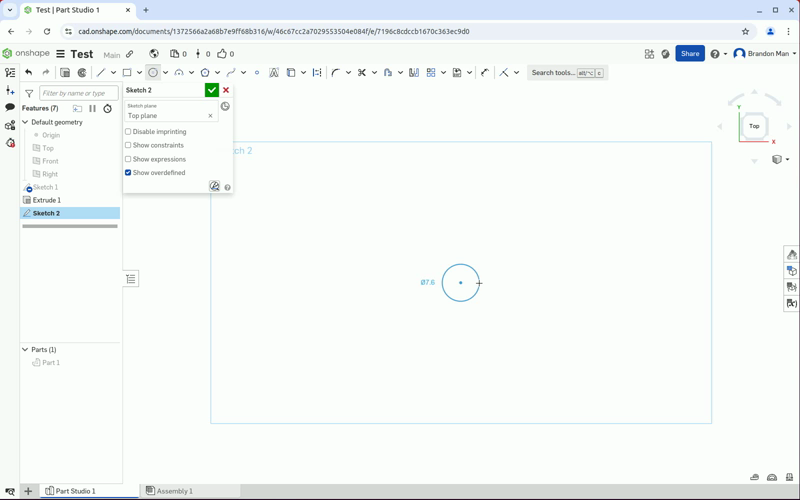
key(esc)
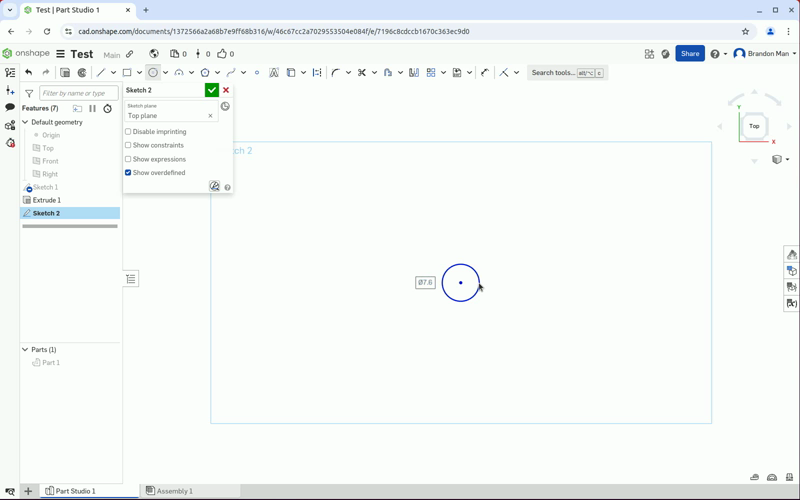
key(c)
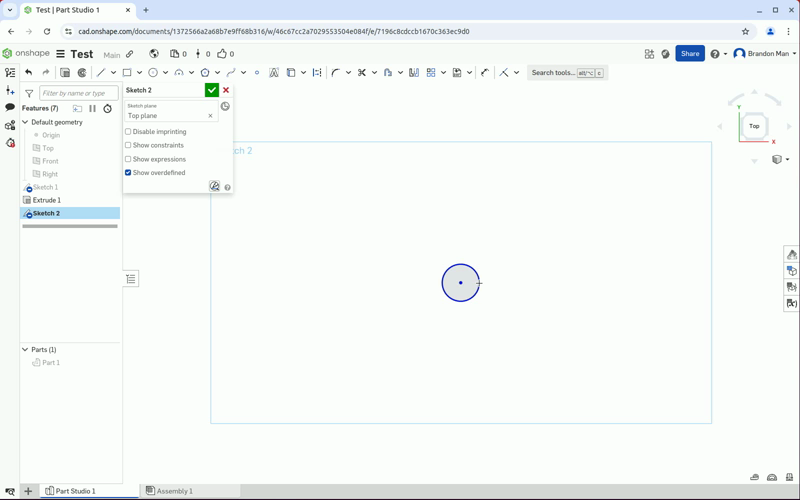
key_down(shift)
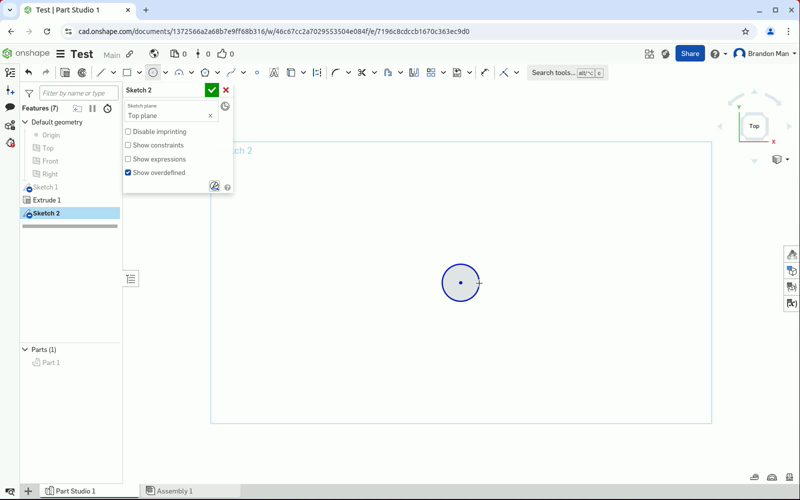
mouse_move(460, 282)
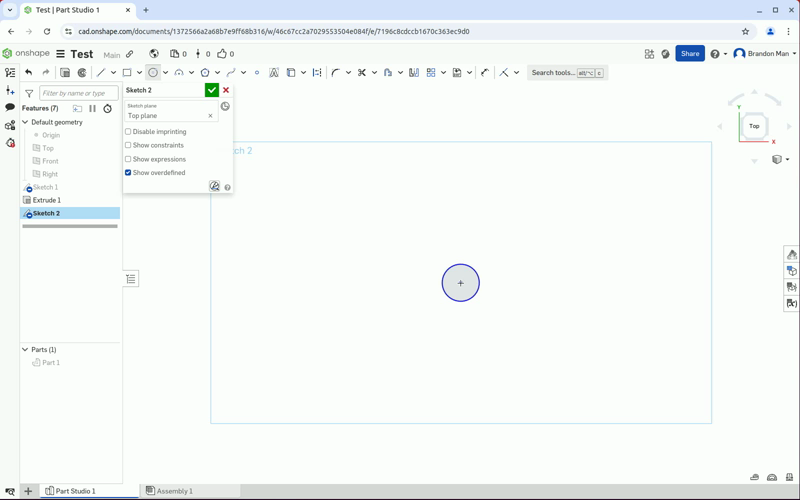
click(460, 282)
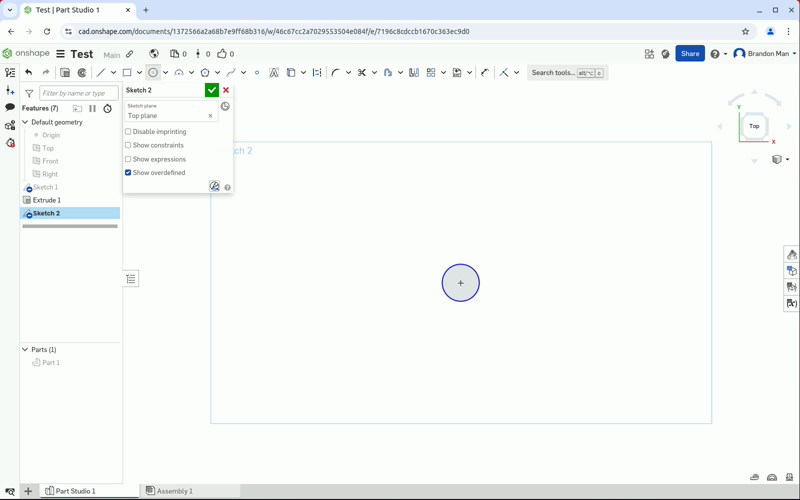
key_up(shift)
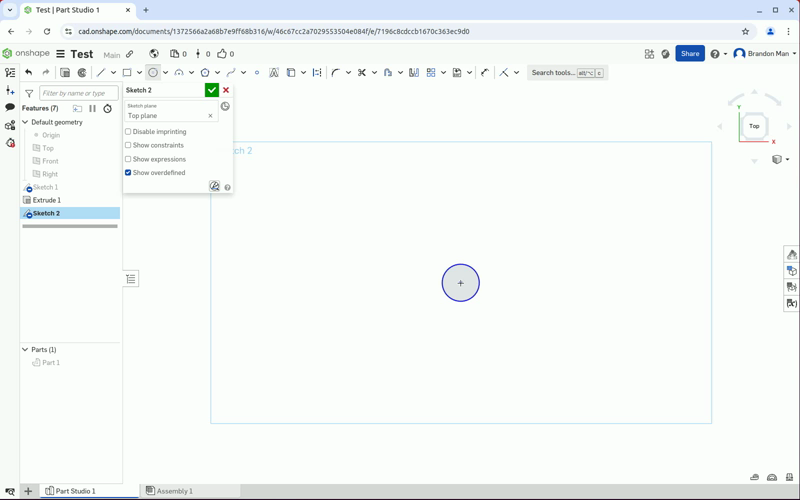
mouse_move(478, 282)
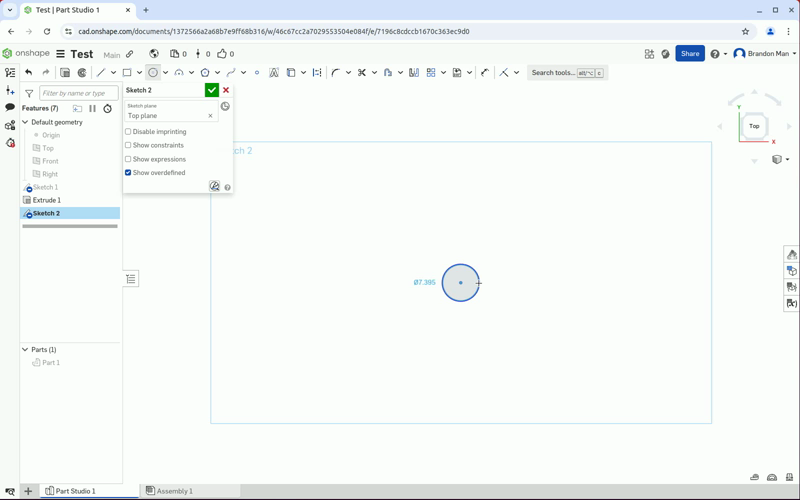
scroll(6)
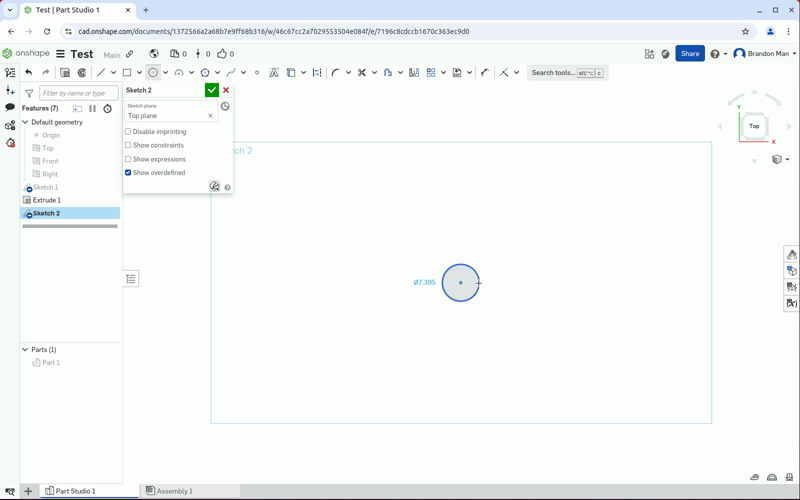
scroll(6)
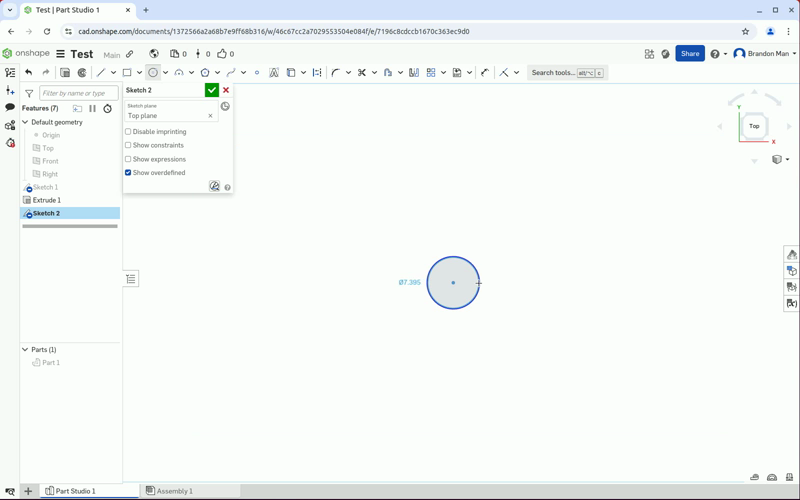
scroll(6)
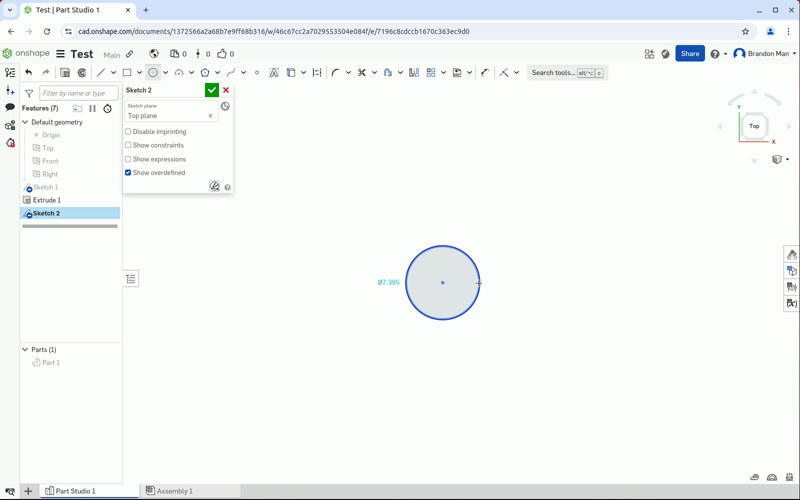
scroll(6)
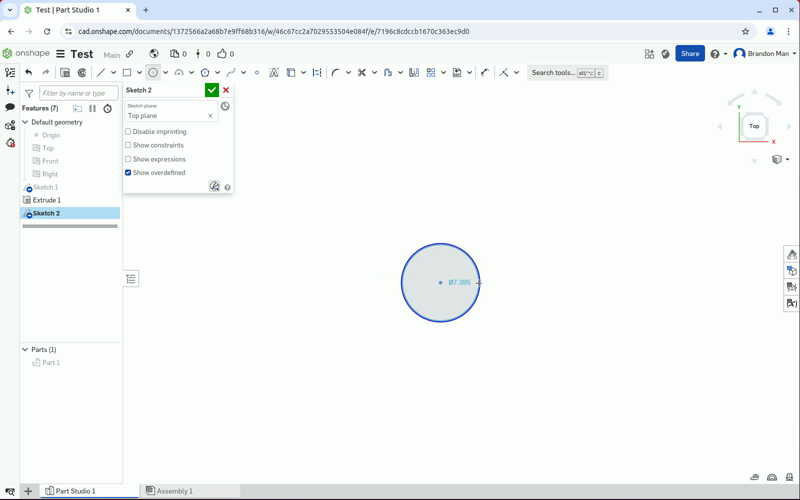
scroll(6)
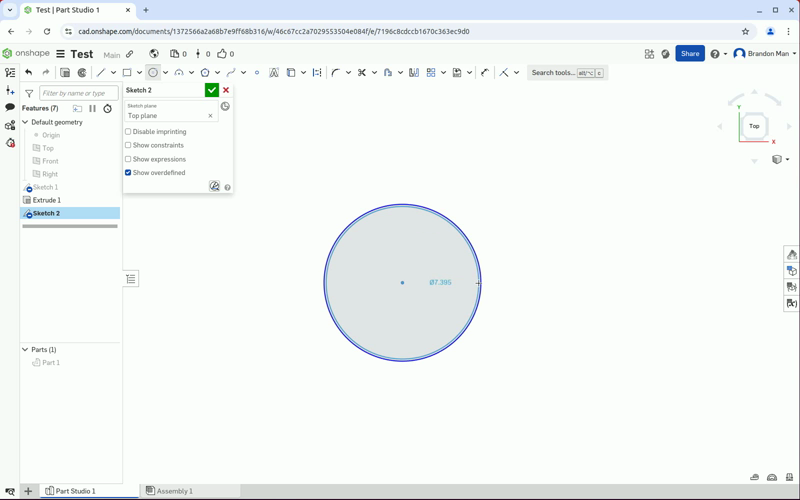
scroll(6)
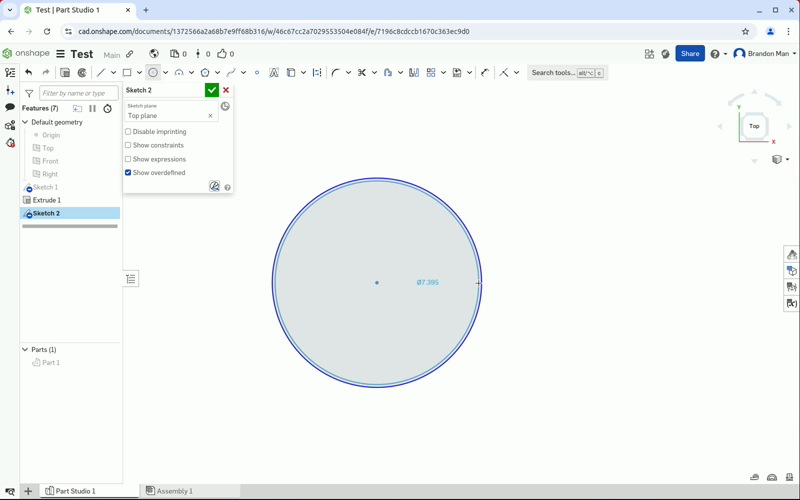
scroll(6)
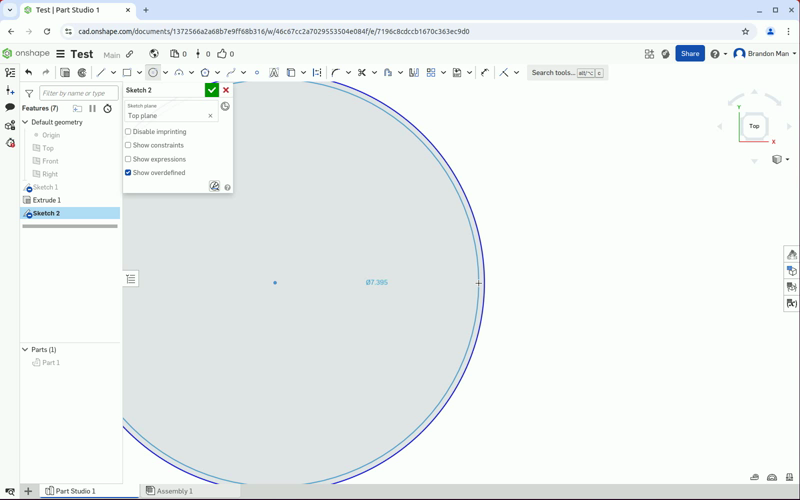
click(478, 282)
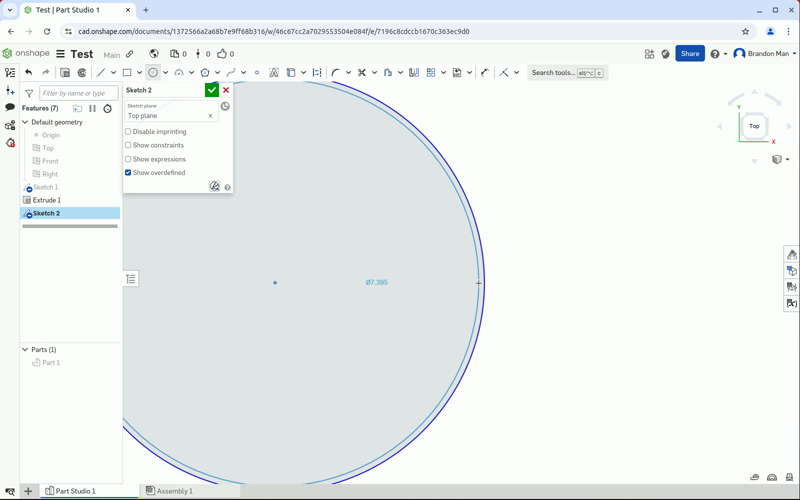
scroll(-6)
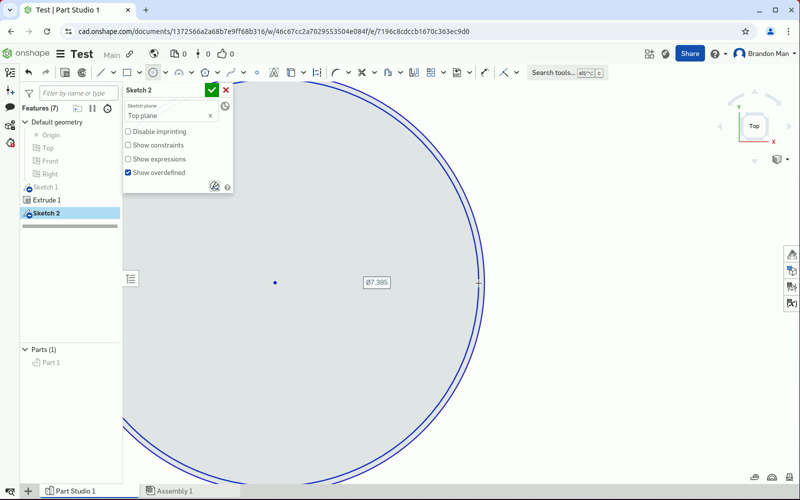
scroll(-6)
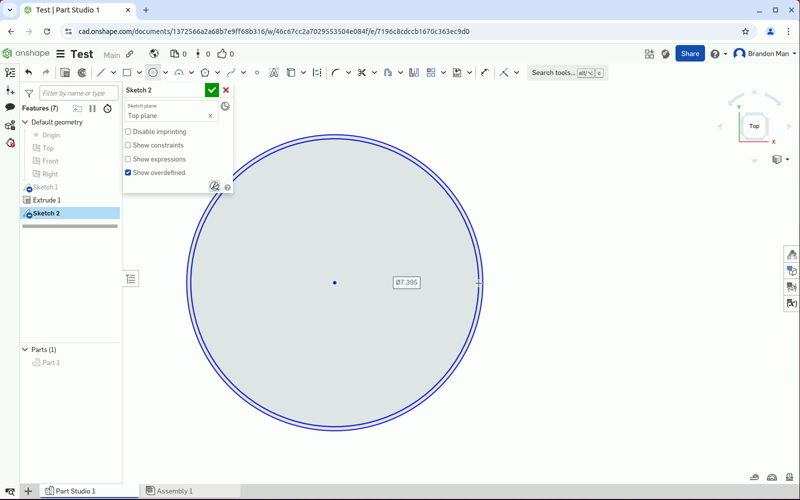
scroll(-6)
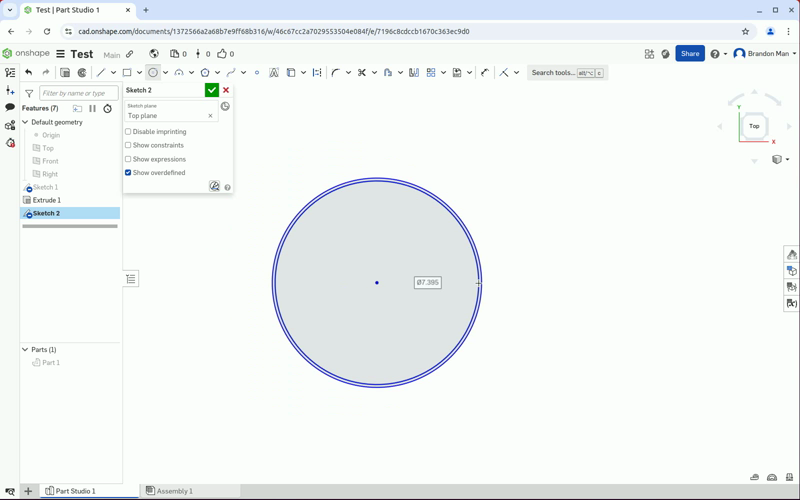
scroll(-6)
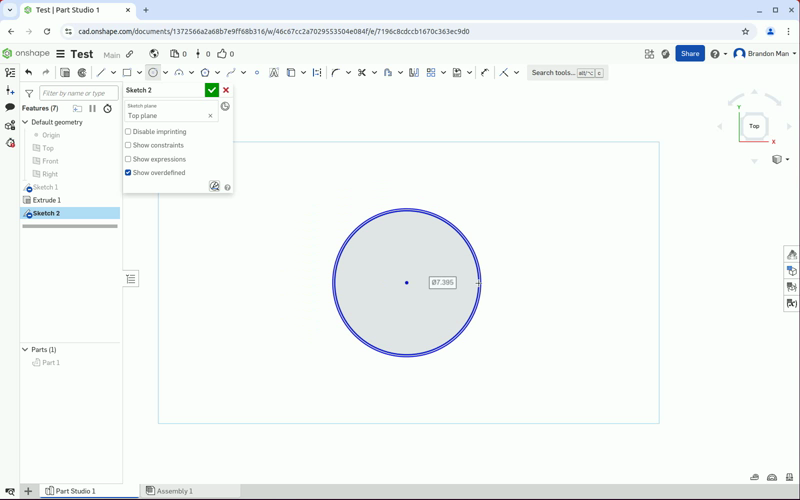
scroll(-6)
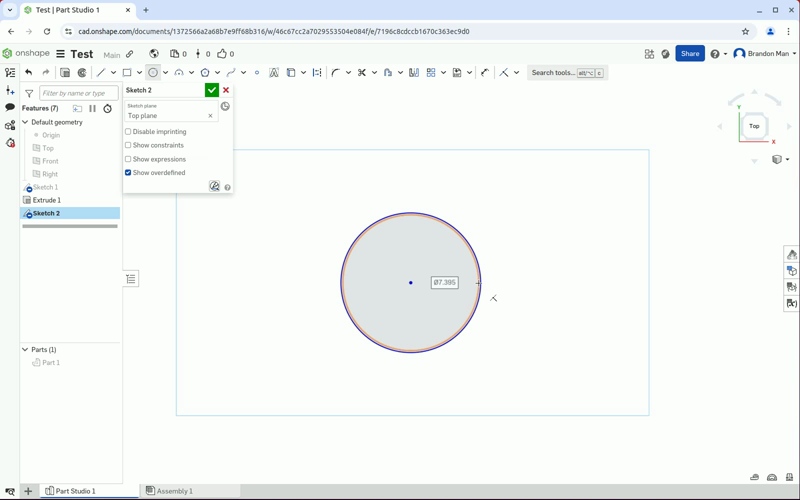
scroll(-6)
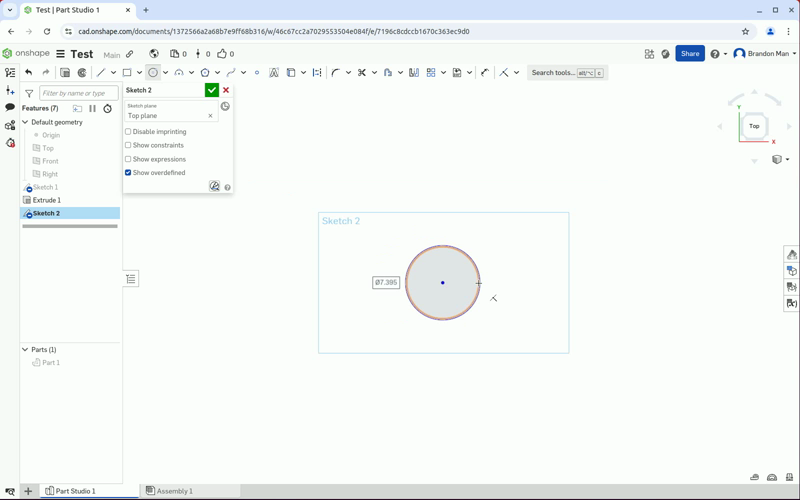
scroll(-6)
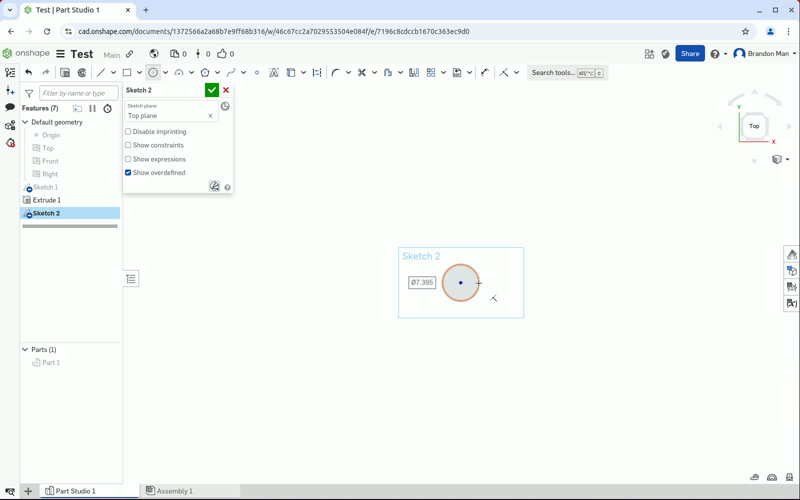
key(esc)
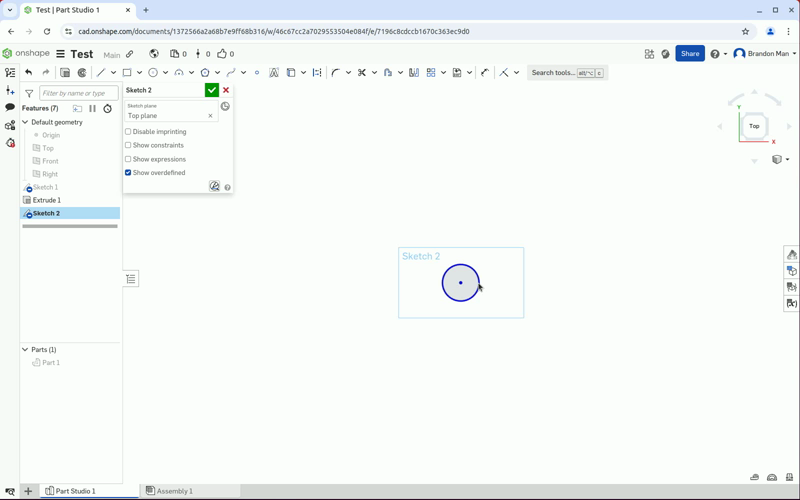
mouse_move(474, 271)
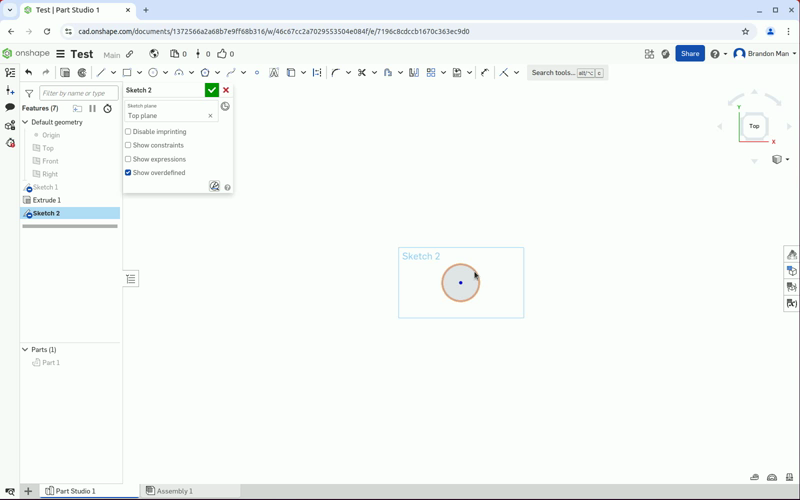
scroll(6)
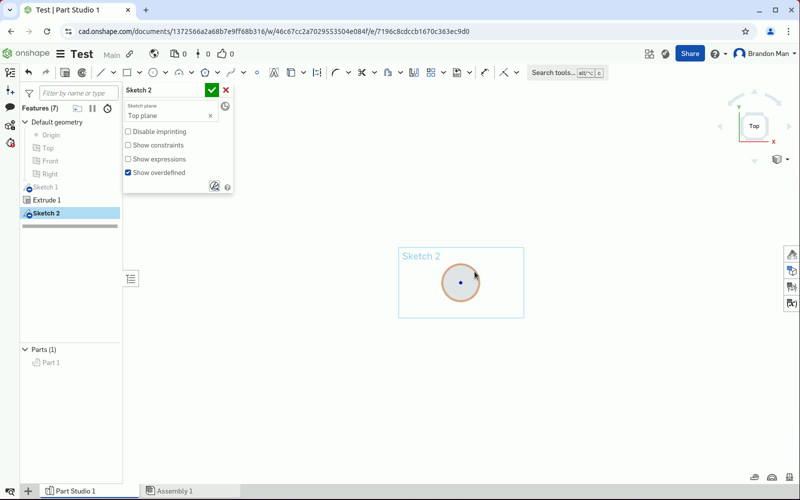
scroll(6)
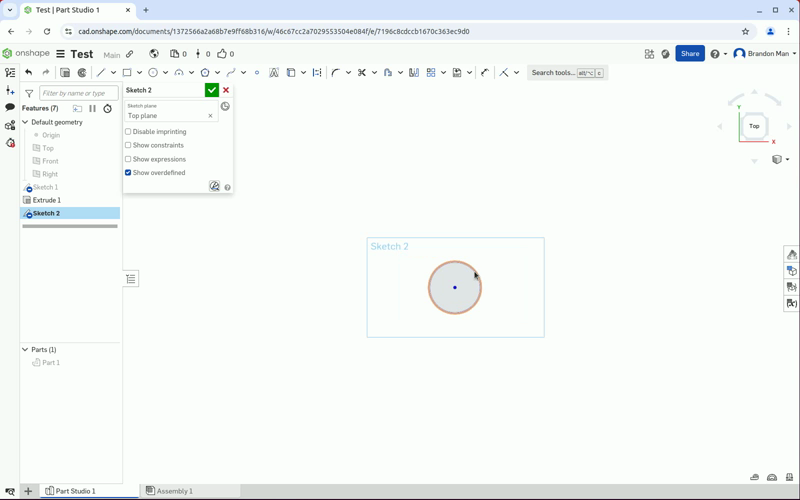
scroll(6)
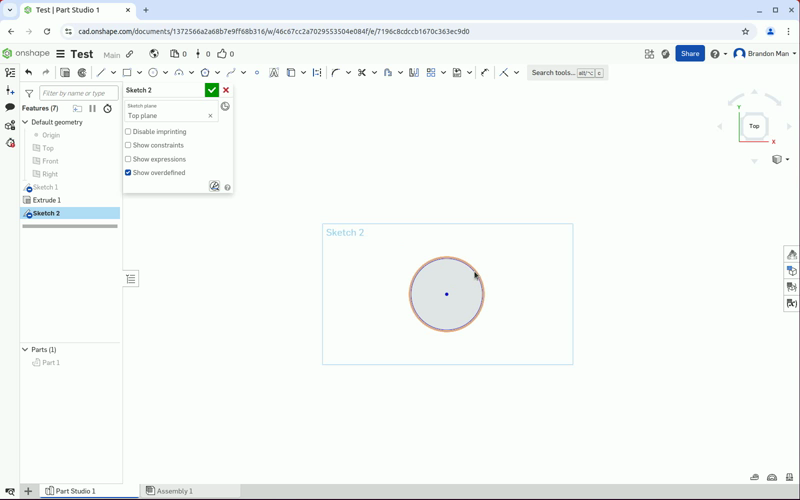
scroll(6)
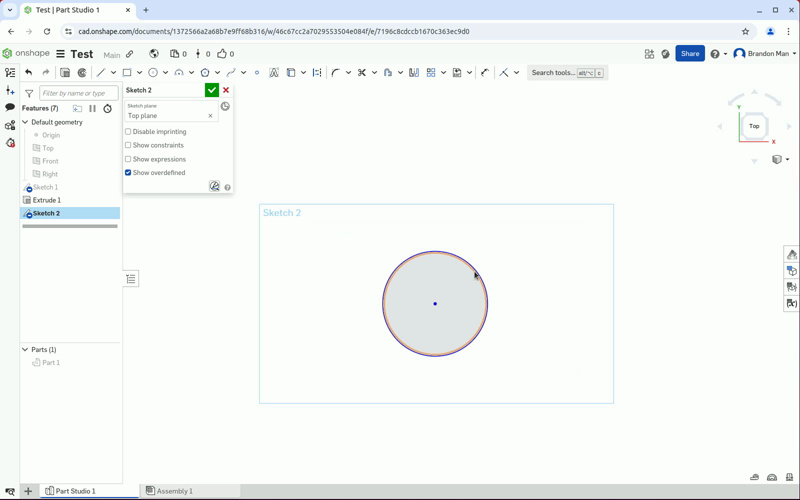
scroll(6)
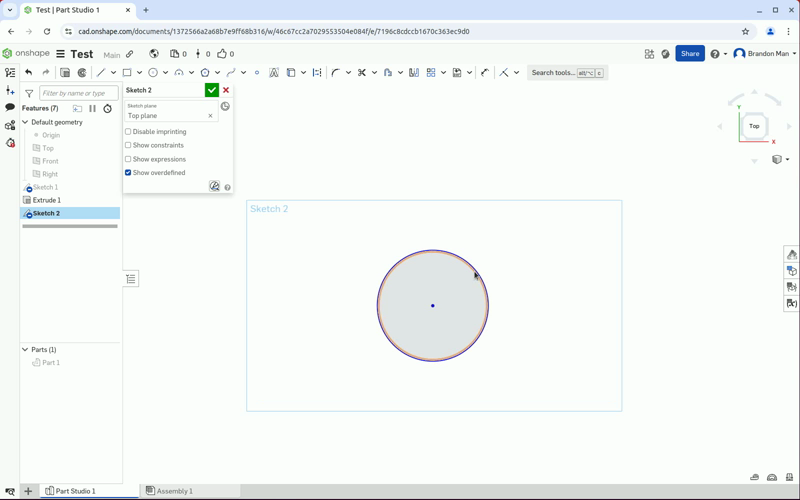
scroll(6)
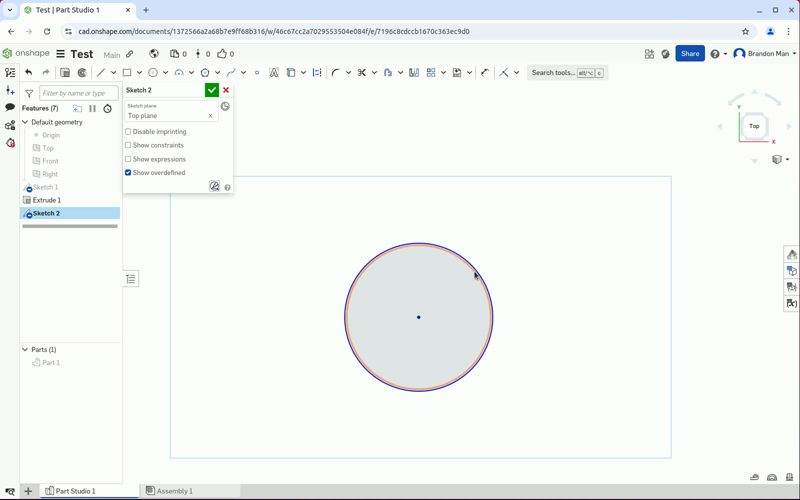
scroll(6)
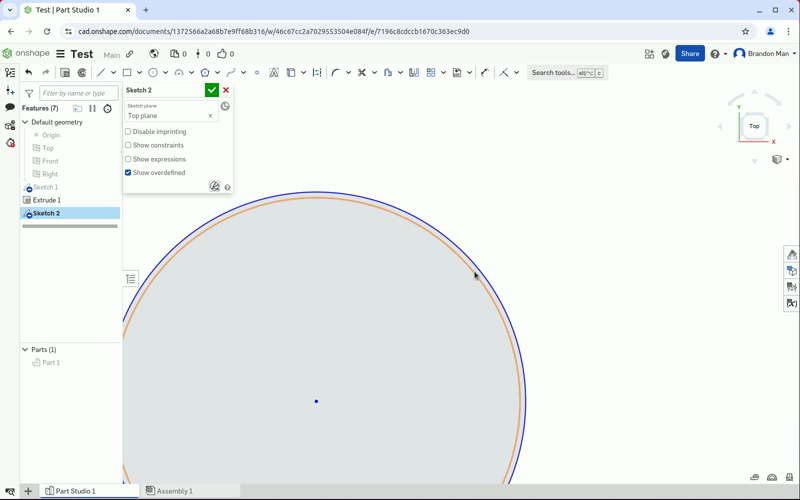
click(474, 271)
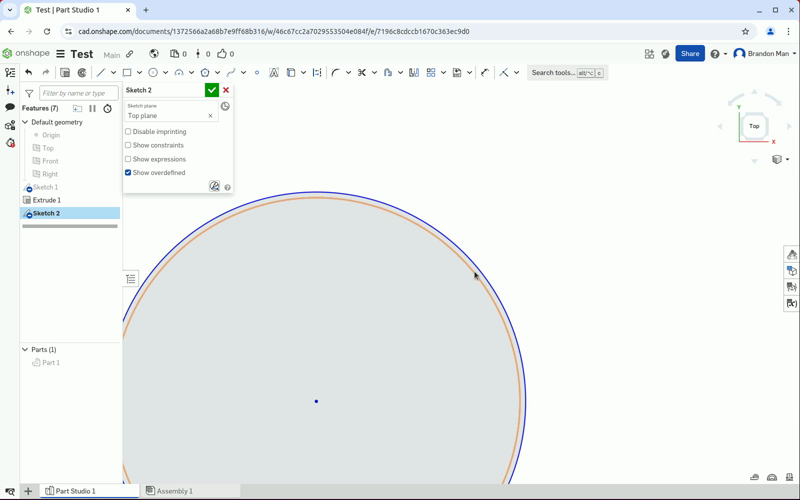
scroll(-6)
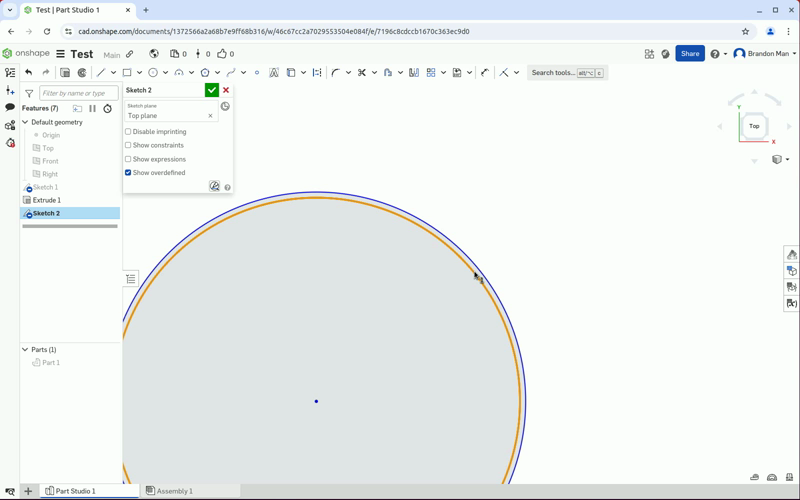
scroll(-6)
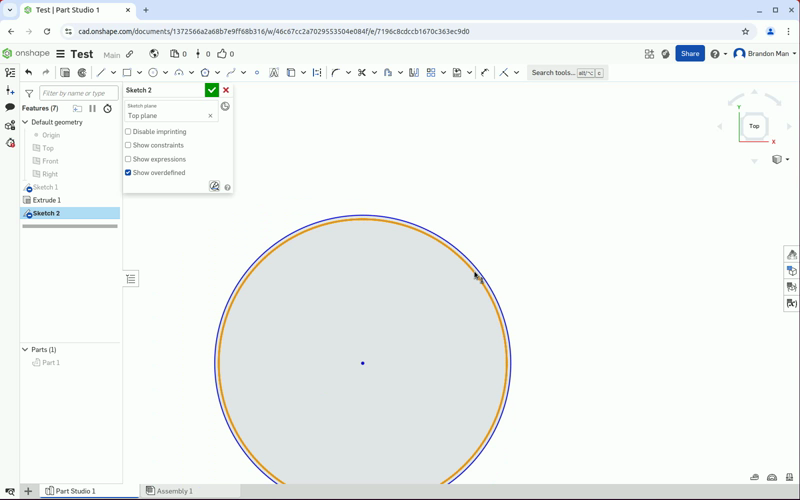
scroll(-6)
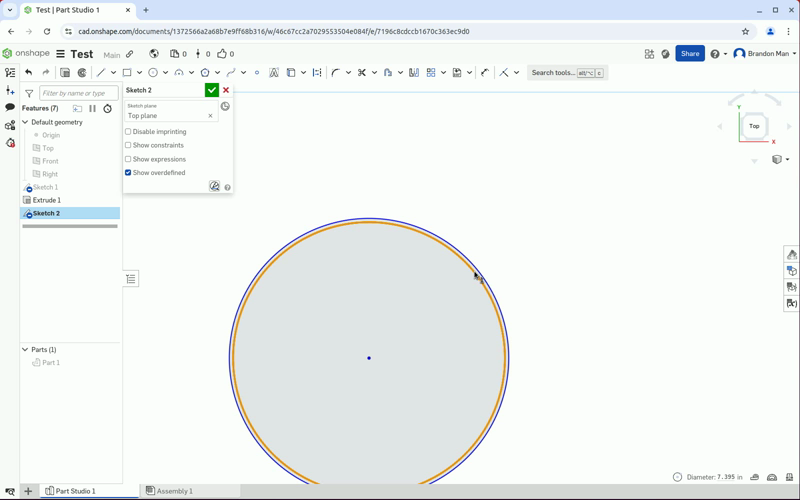
scroll(-6)
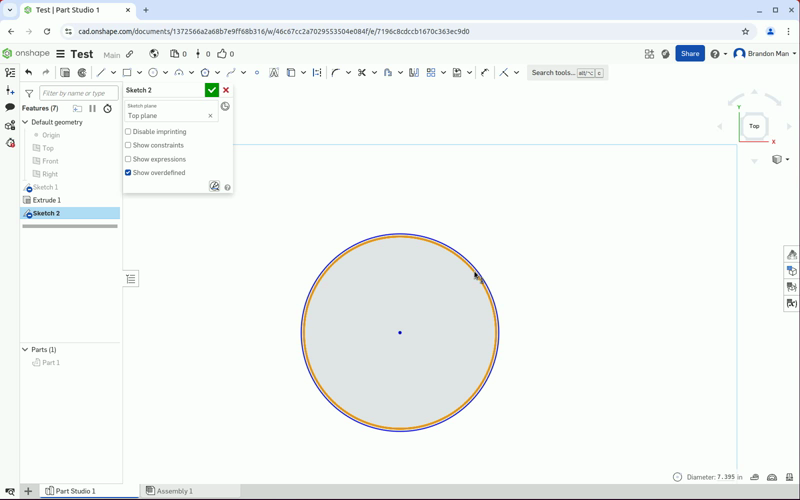
scroll(-6)
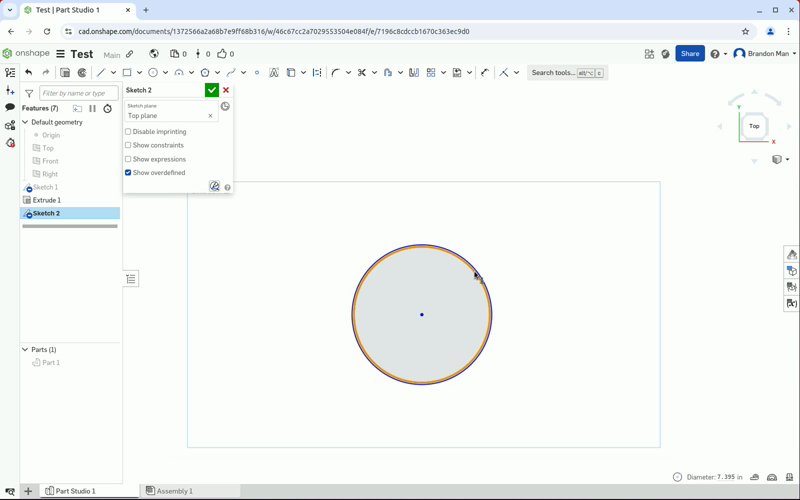
scroll(-6)
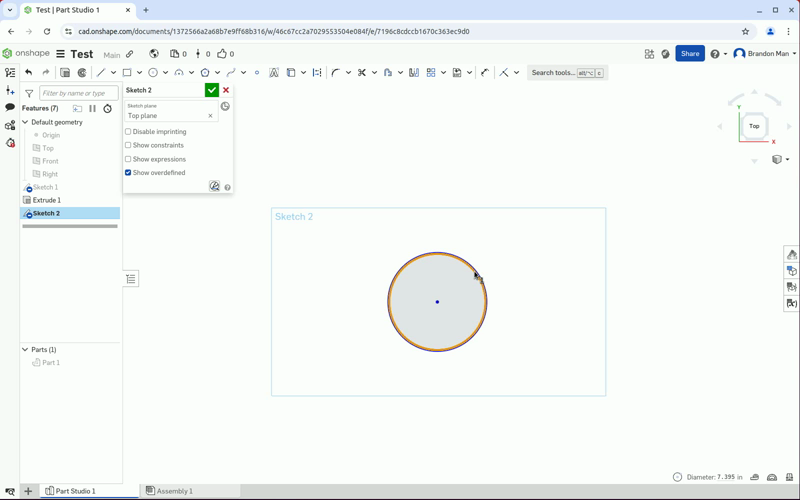
scroll(-6)
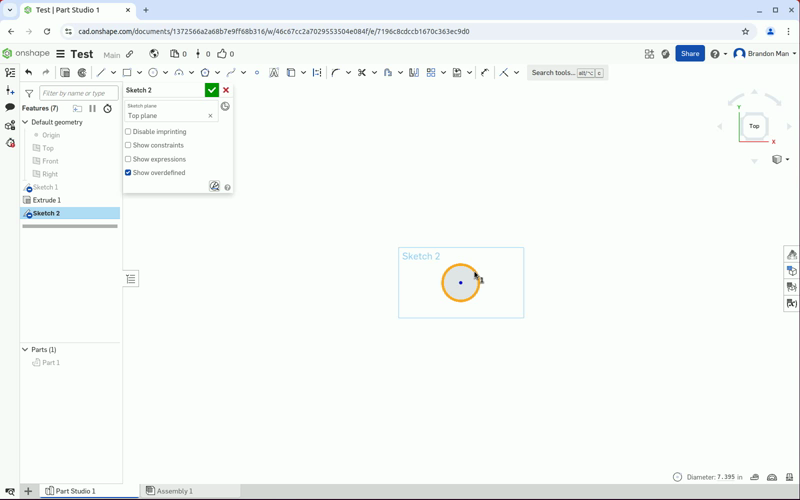
mouse_move(73, 352)
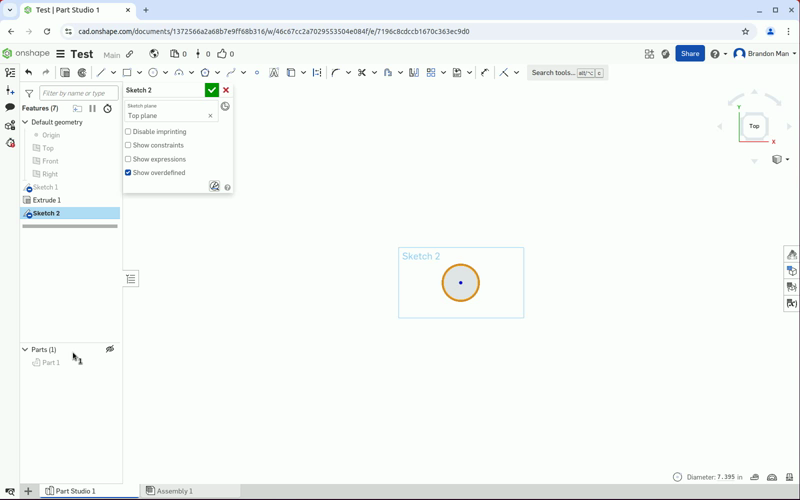
key(shift+y)
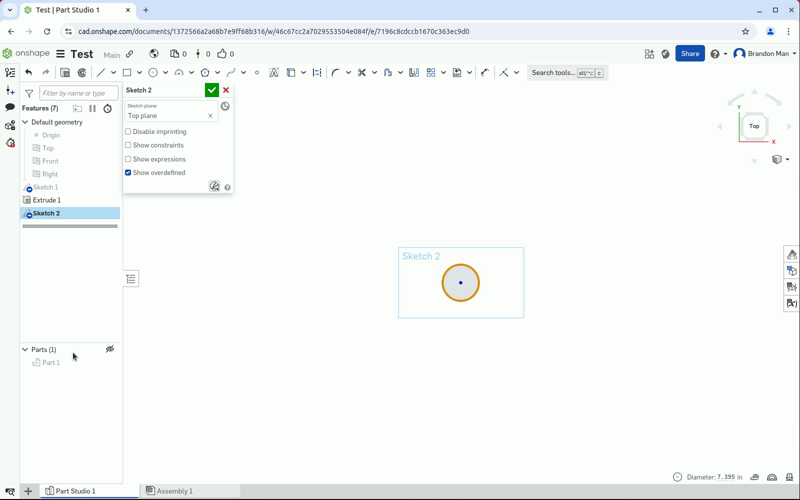
key(shift+e)
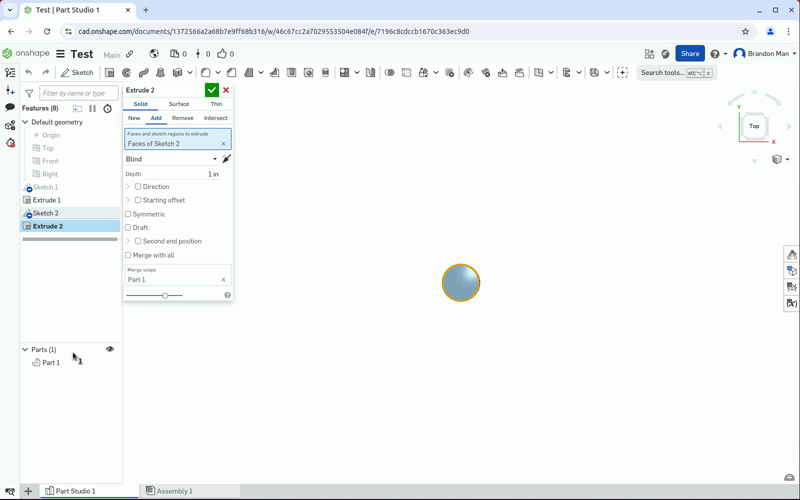
mouse_move(143, 106)
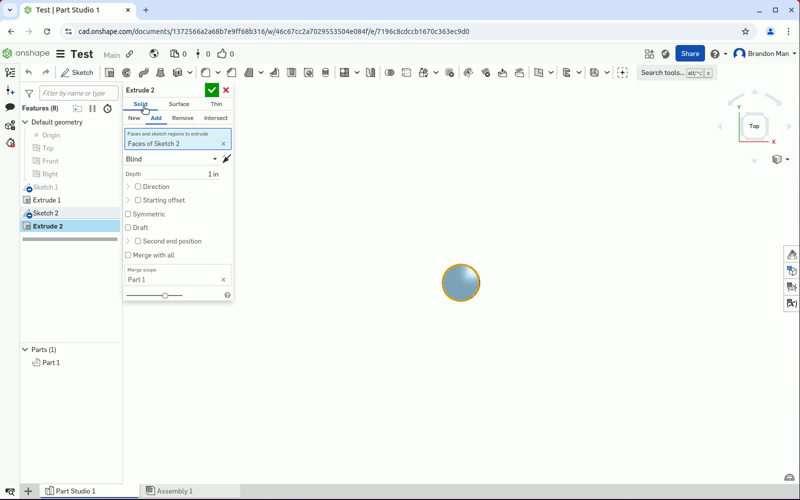
click(143, 106)
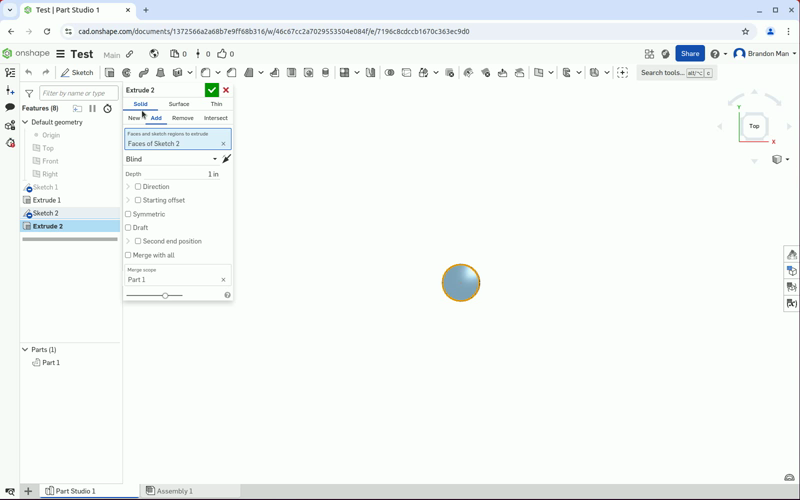
mouse_move(137, 120)
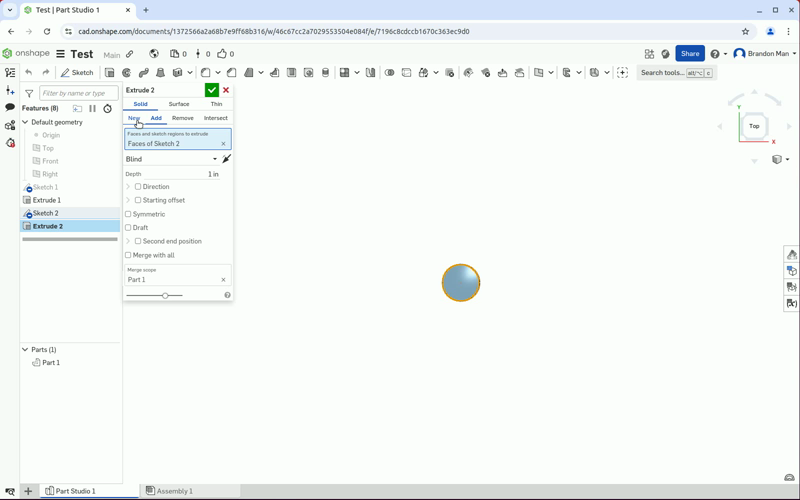
click(137, 120)
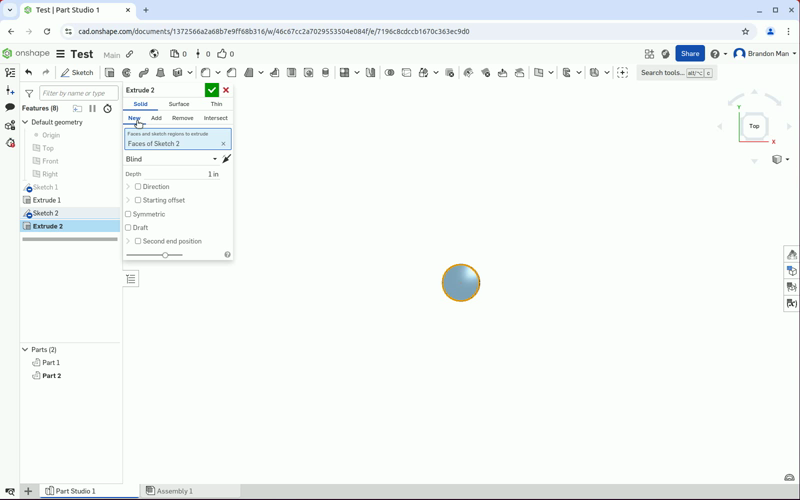
key(tab, 4)
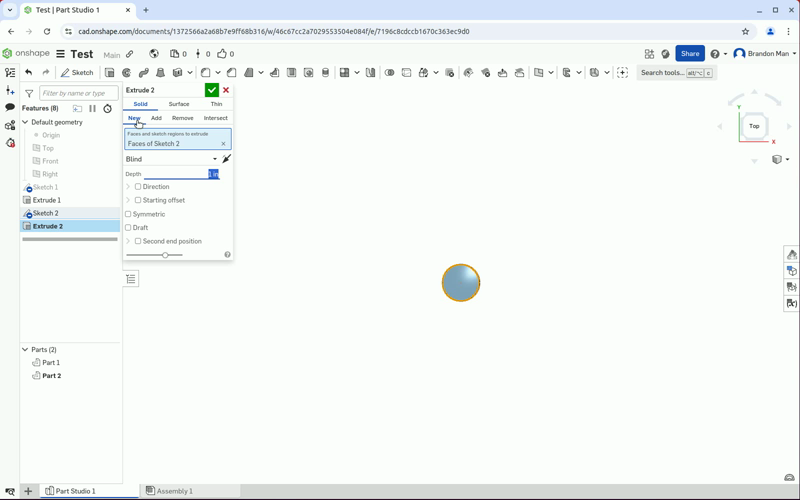
text(14.443)
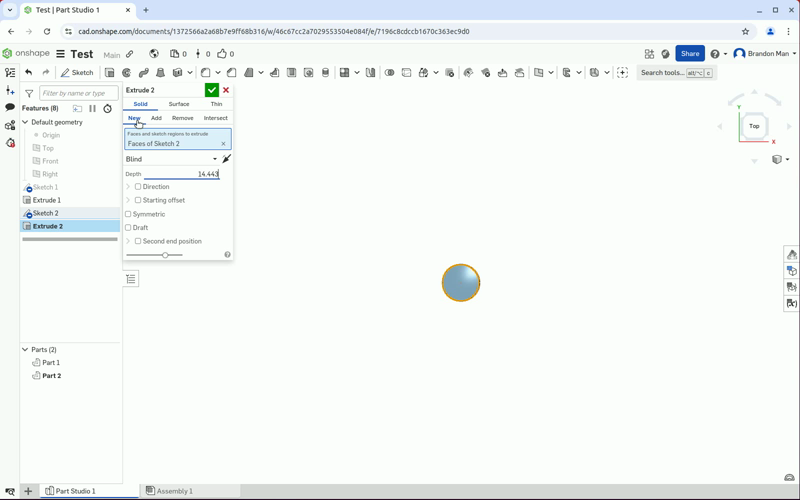
key(enter)
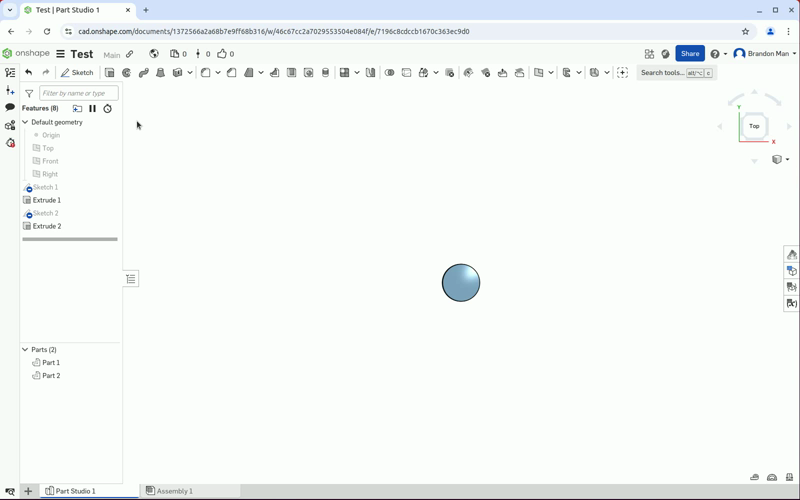
key(shift+h)
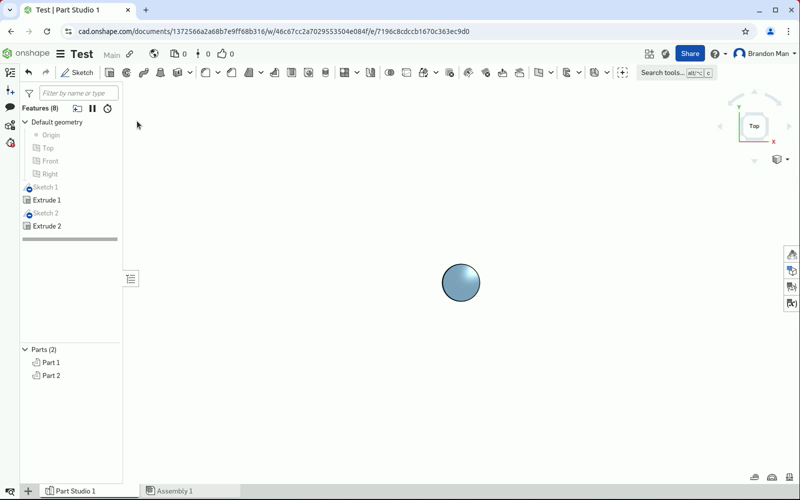
key(shift+h)
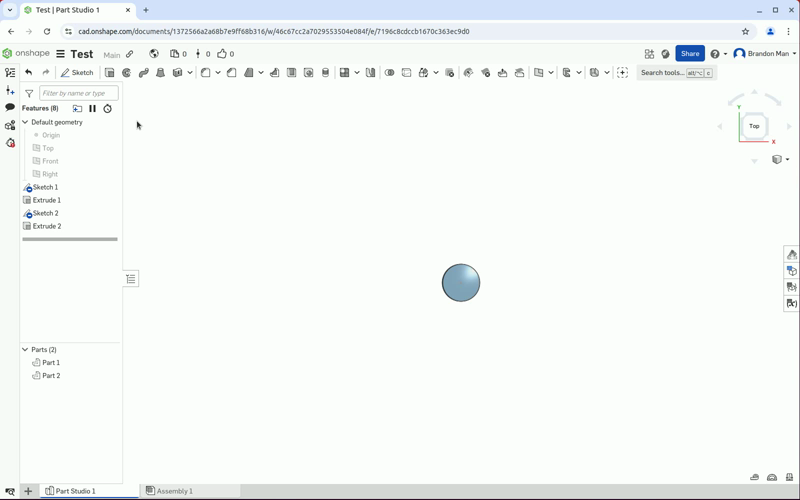
key(shift+7)
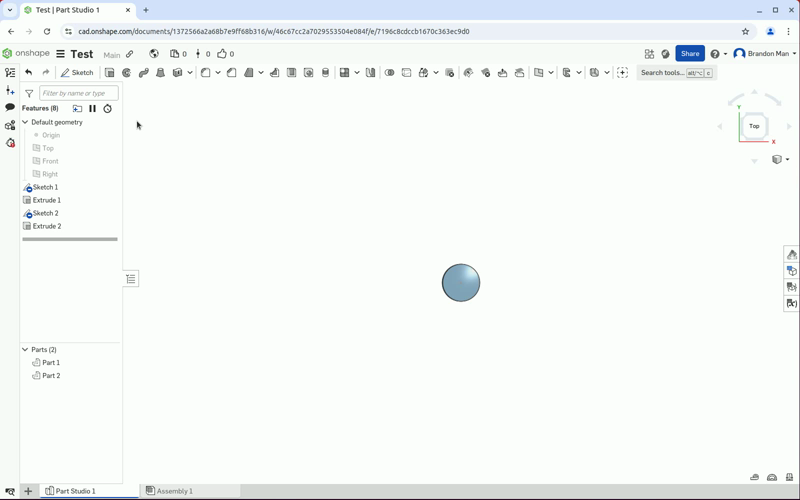
key(up, 3)
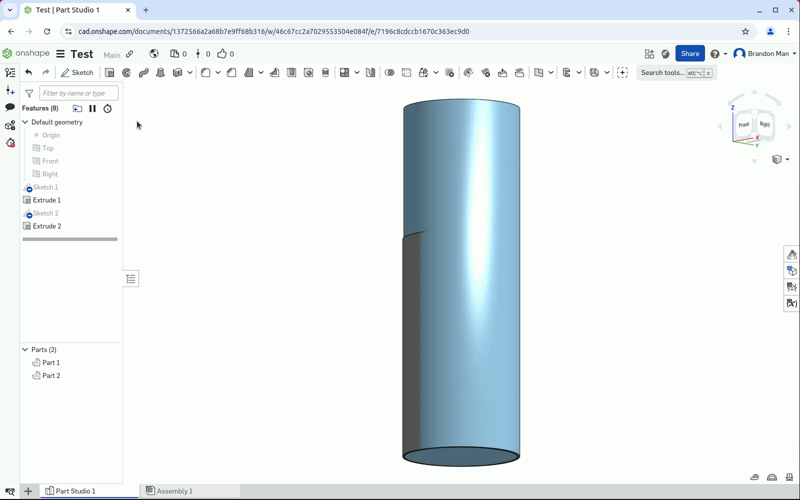
key(left, 3)
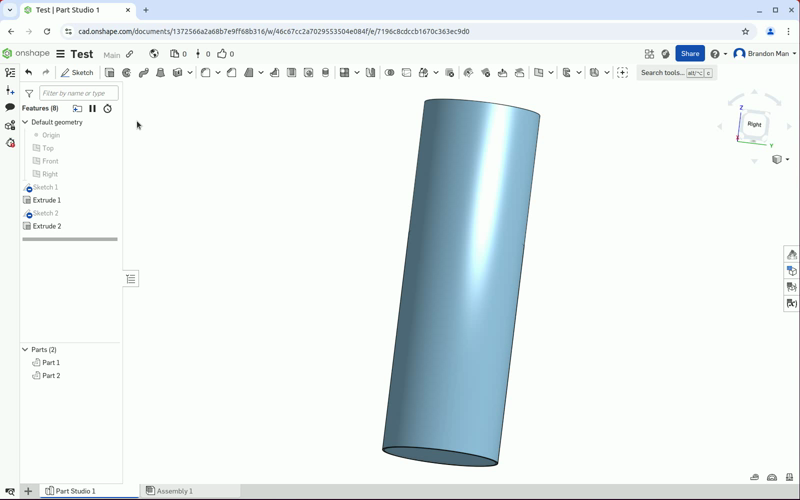
key(right, 3)
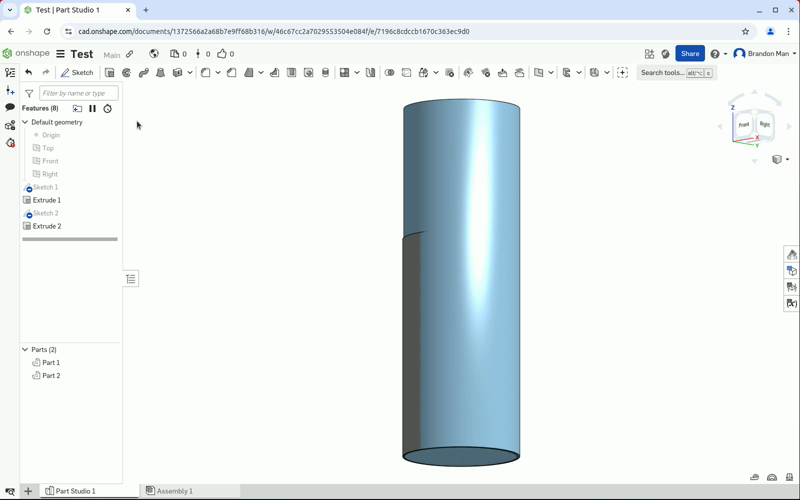
key(down, 3)
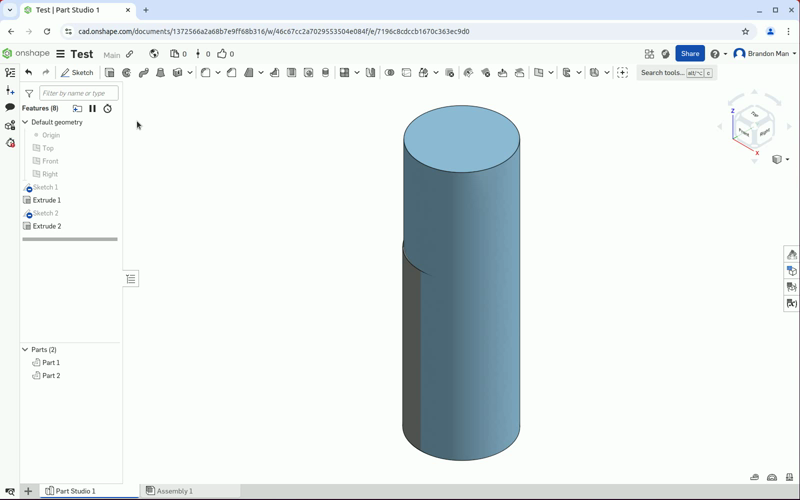
mouse_move(73, 189)
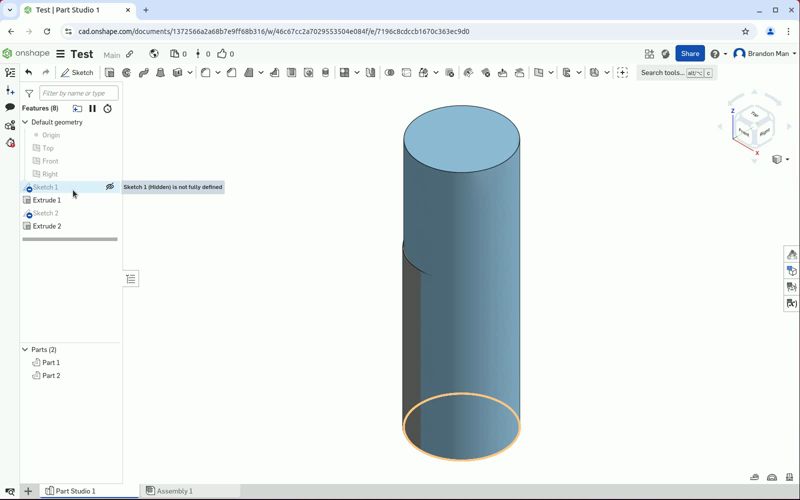
click(73, 189)